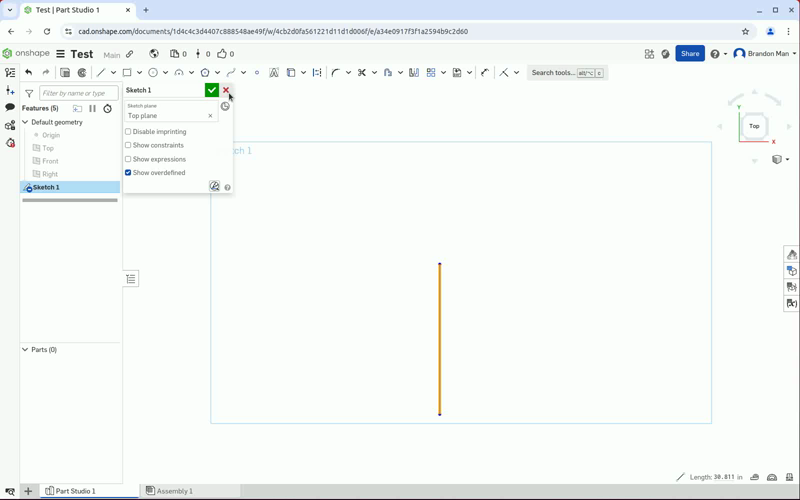
key(shift+h)
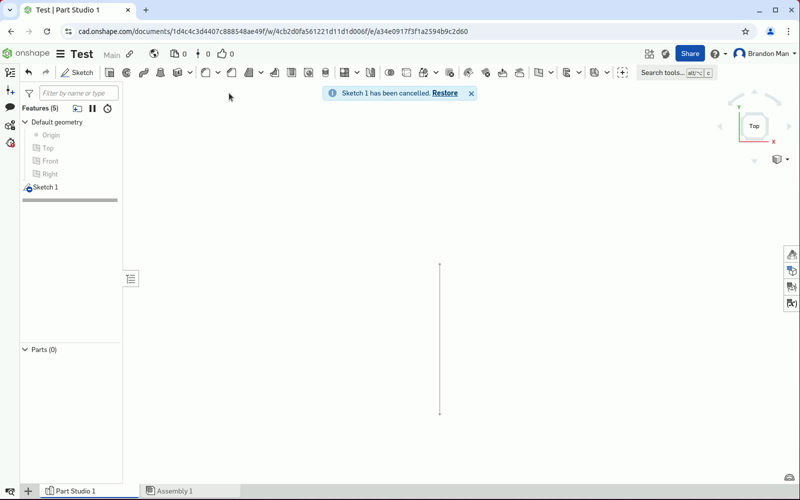
mouse_move(73, 352)
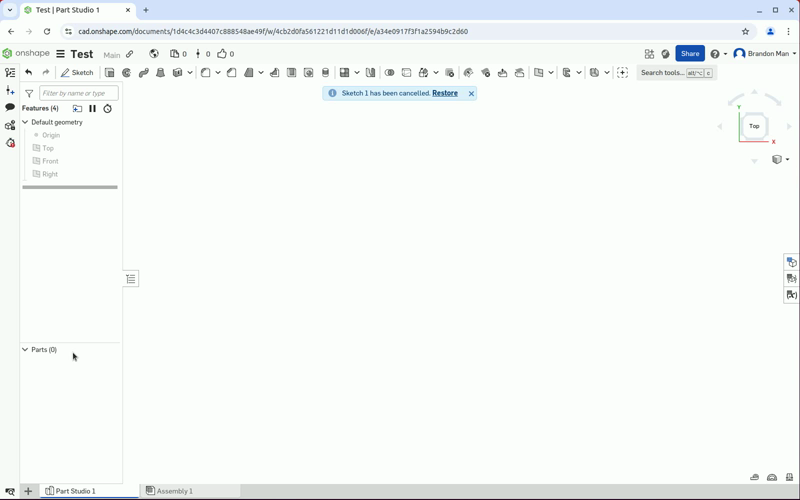
key(y)
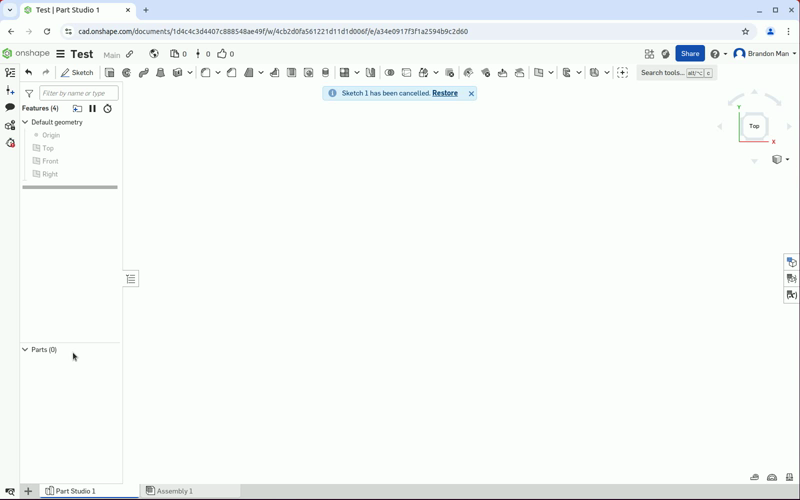
key(shift+p)
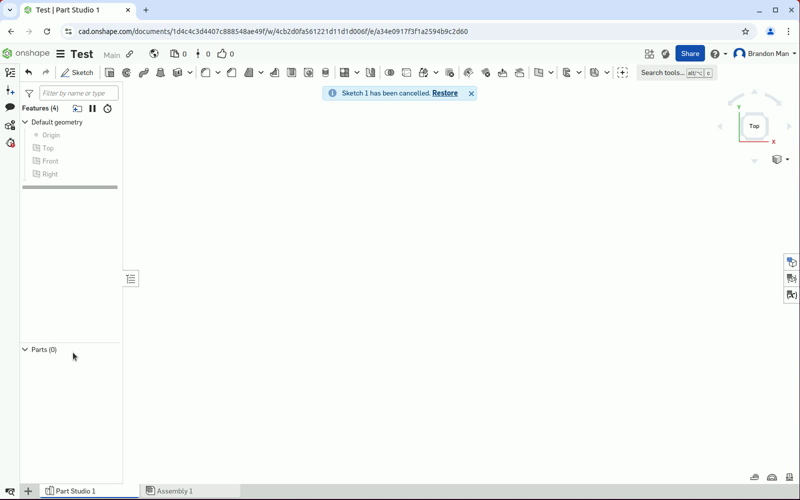
key(space)
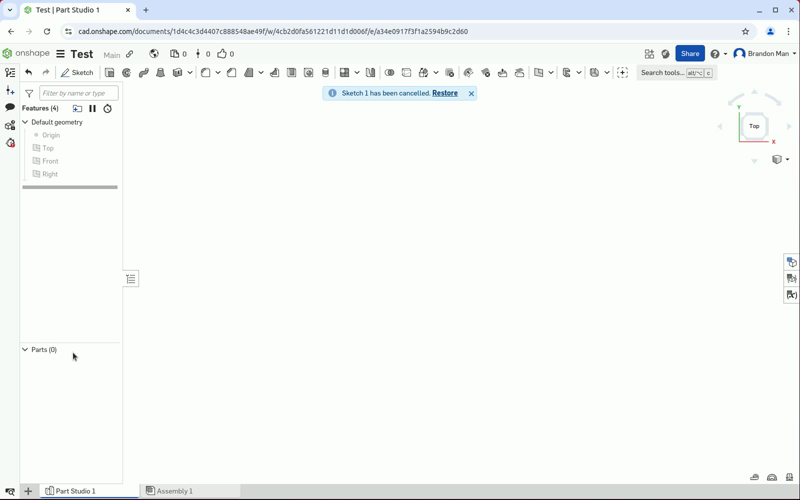
key_down(shift)
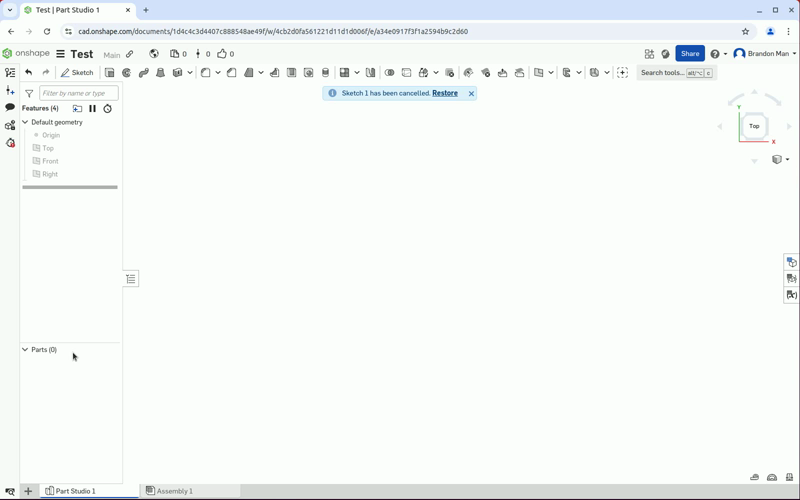
key(up)
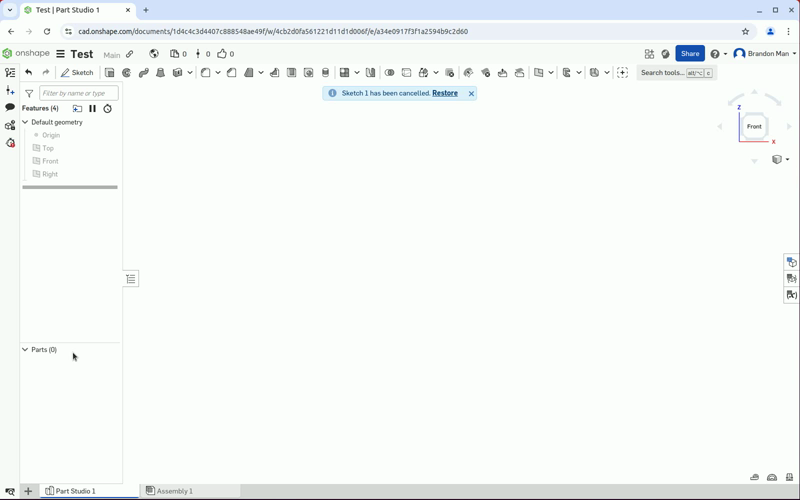
key_up(shift)
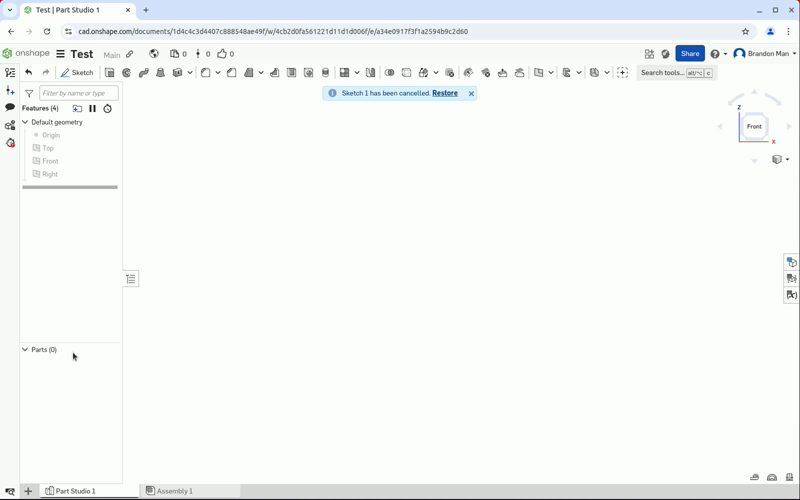
mouse_move(73, 352)
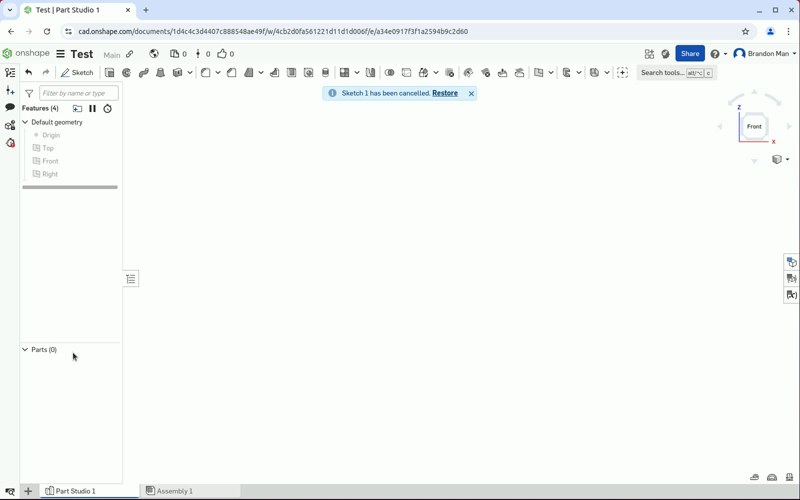
key(shift+y)
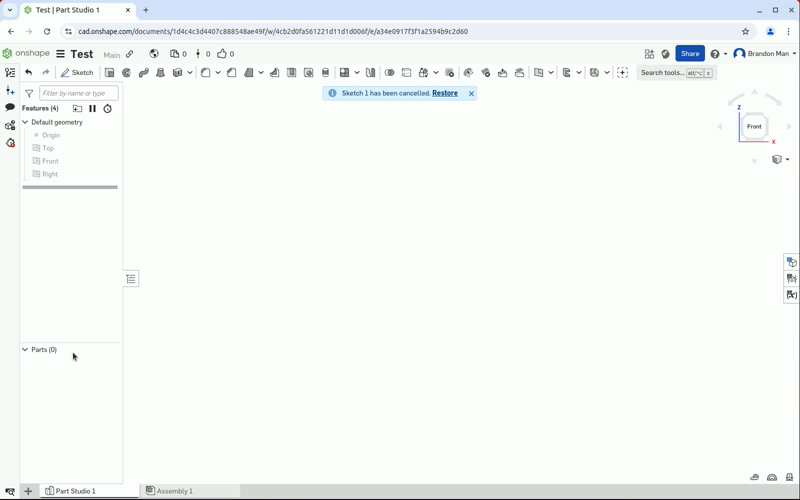
key(shift+s)
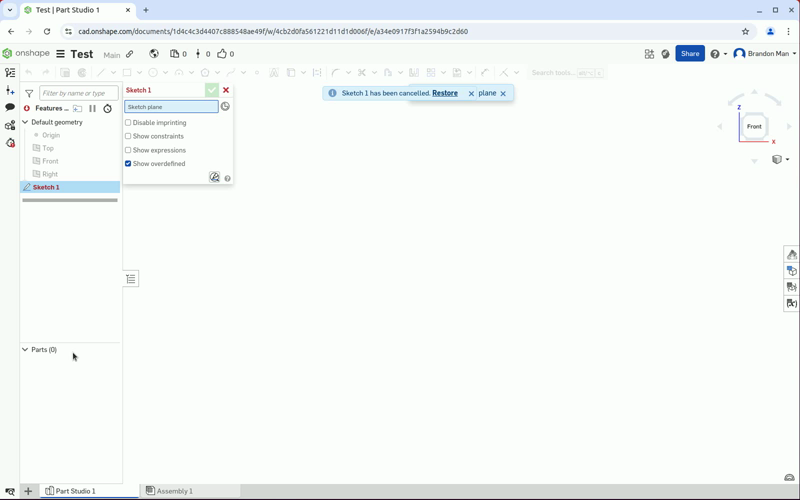
mouse_move(73, 163)
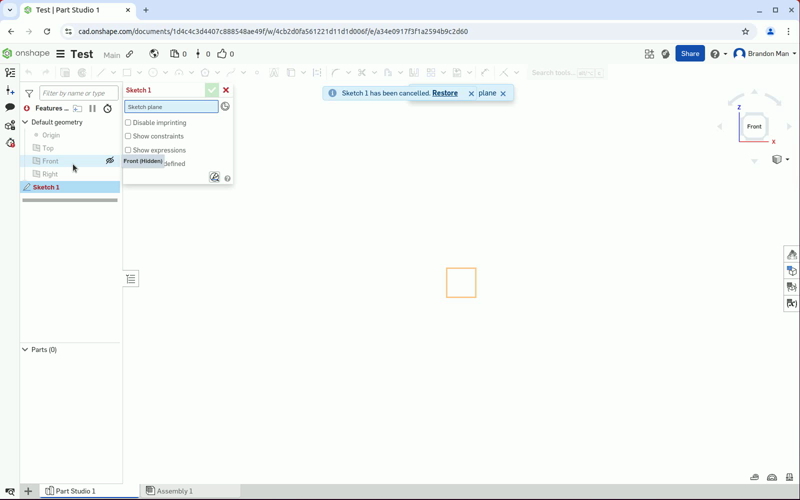
click(73, 163)
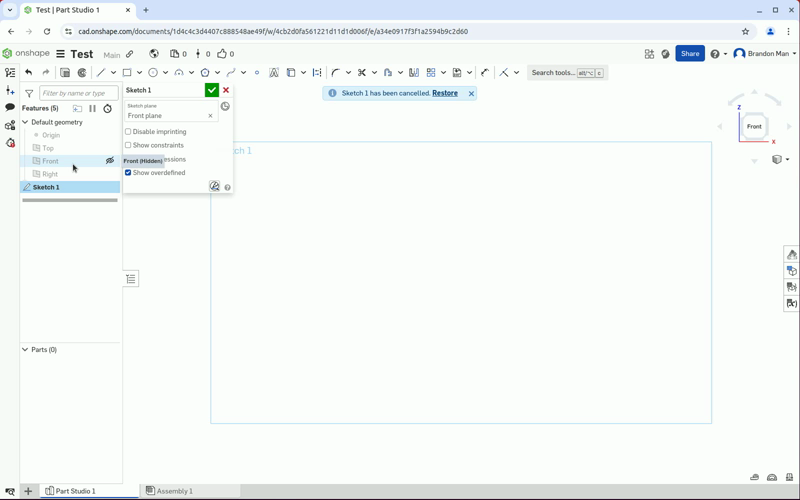
mouse_move(73, 352)
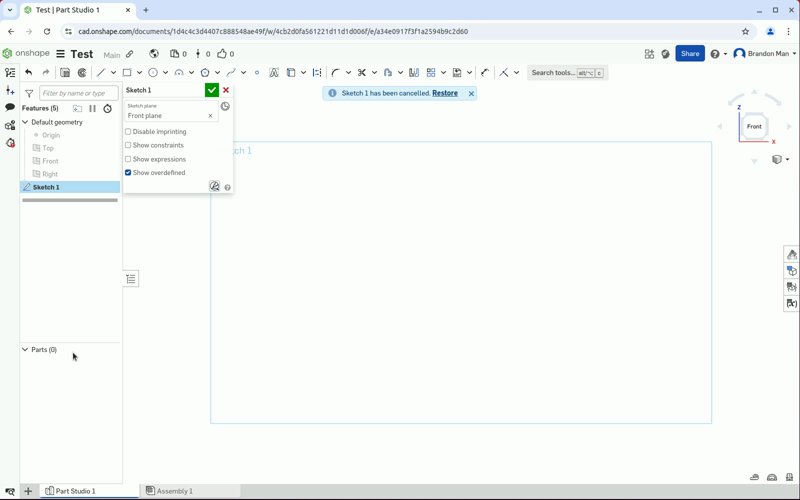
key(y)
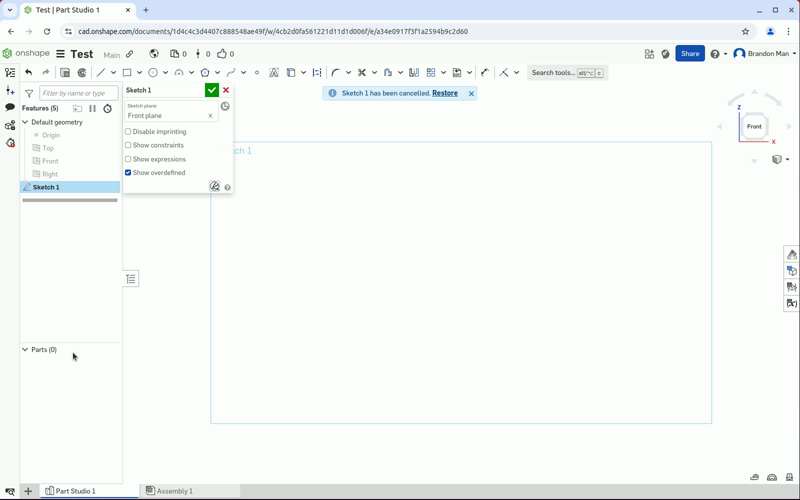
key(l)
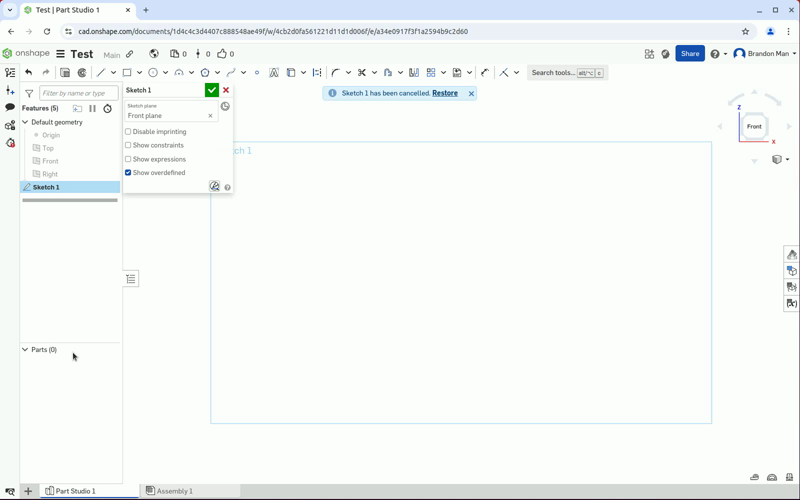
key_down(shift)
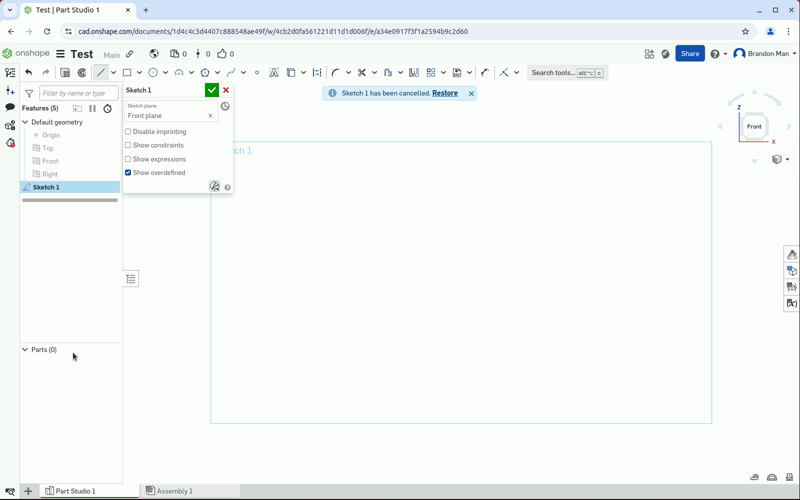
mouse_move(460, 353)
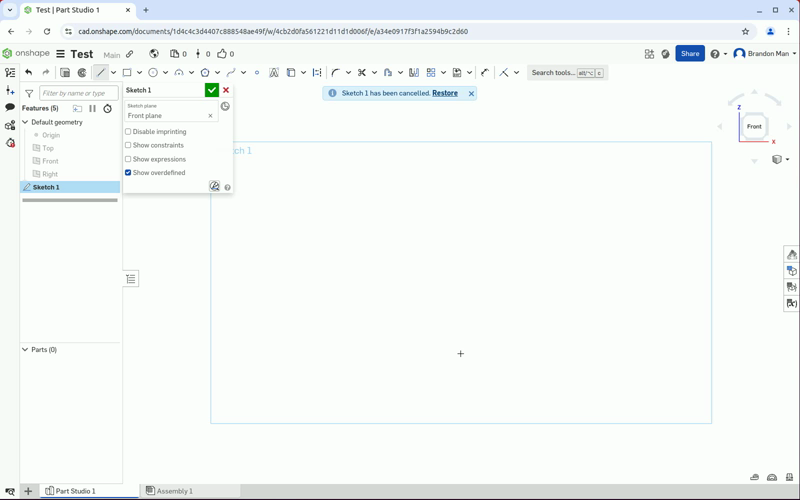
click(460, 353)
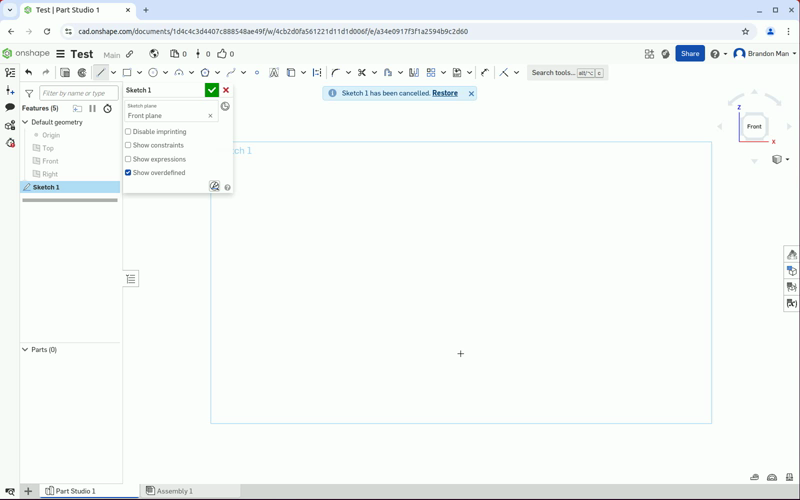
key_up(shift)
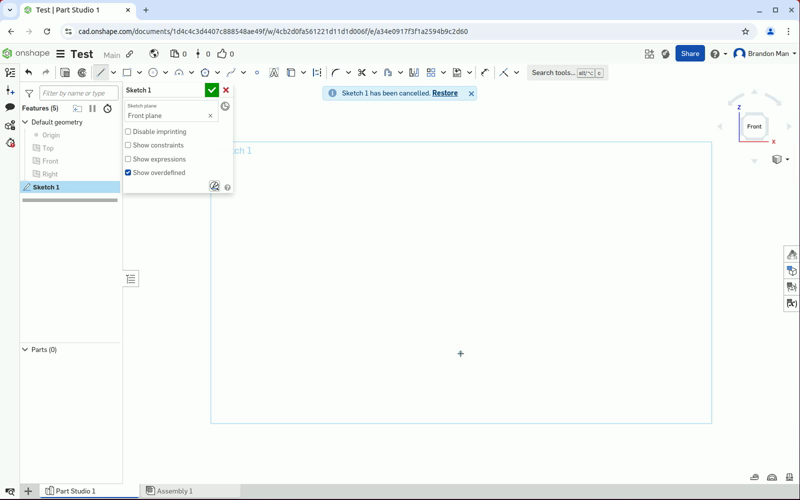
key_down(shift)
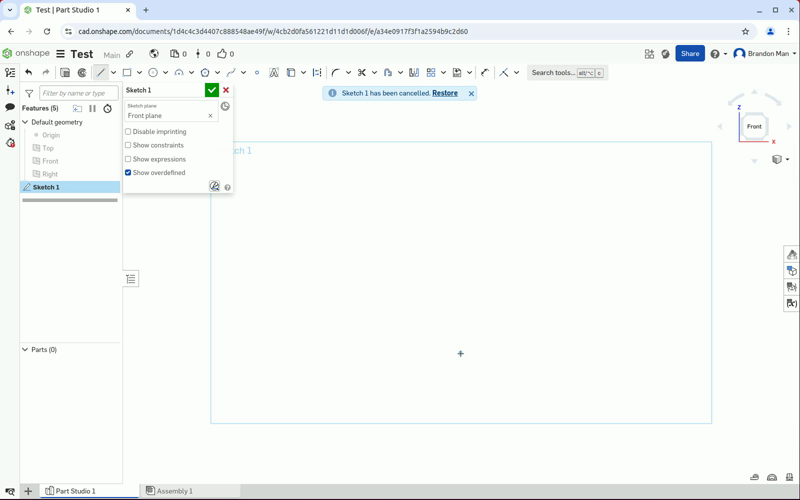
mouse_move(490, 353)
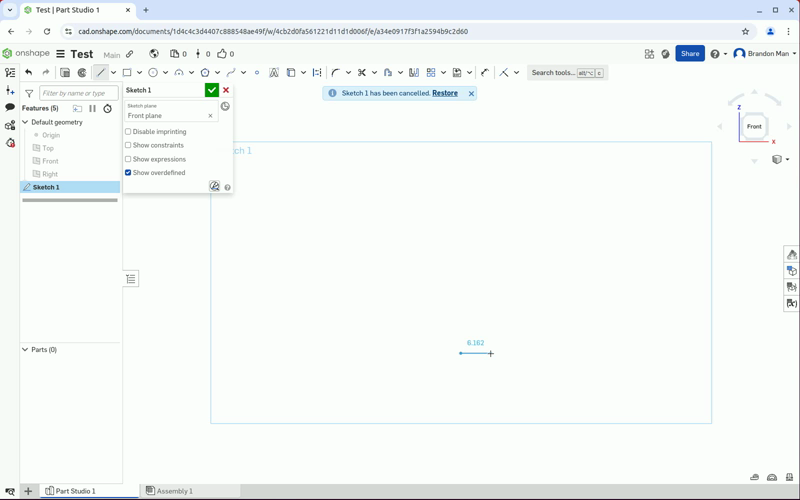
mouse_move(518, 353)
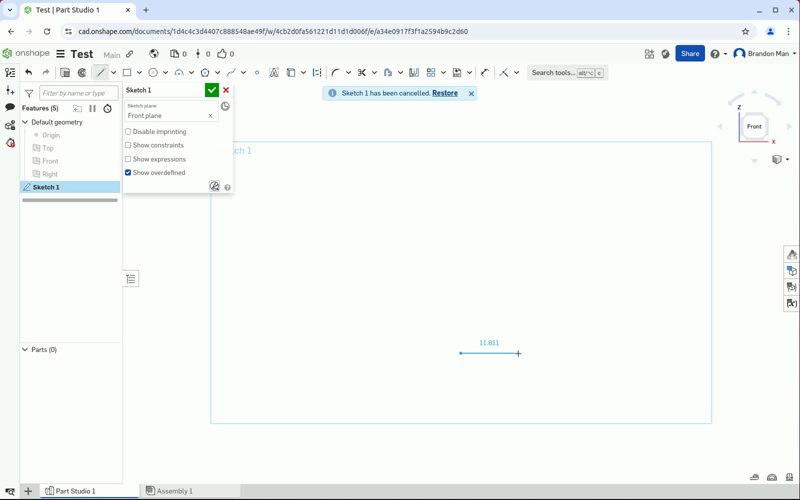
click(518, 353)
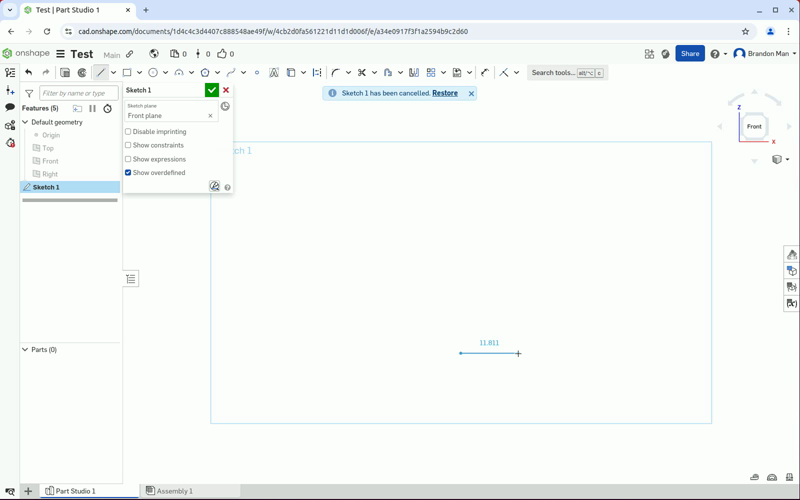
key_up(shift)
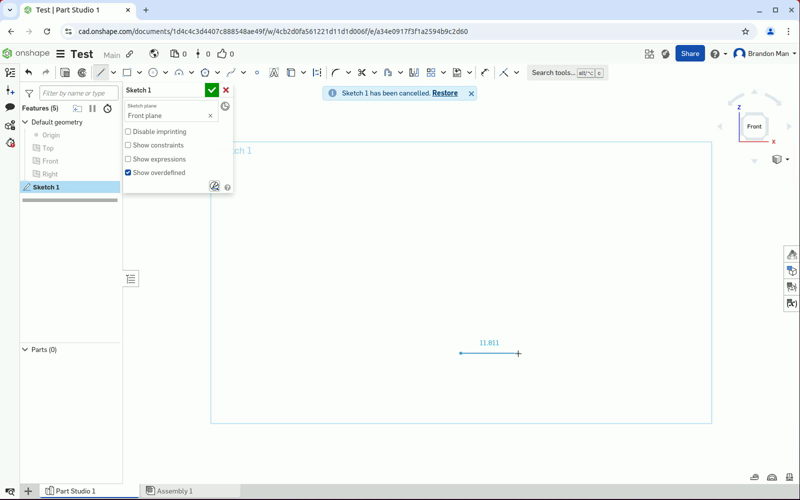
key_down(shift)
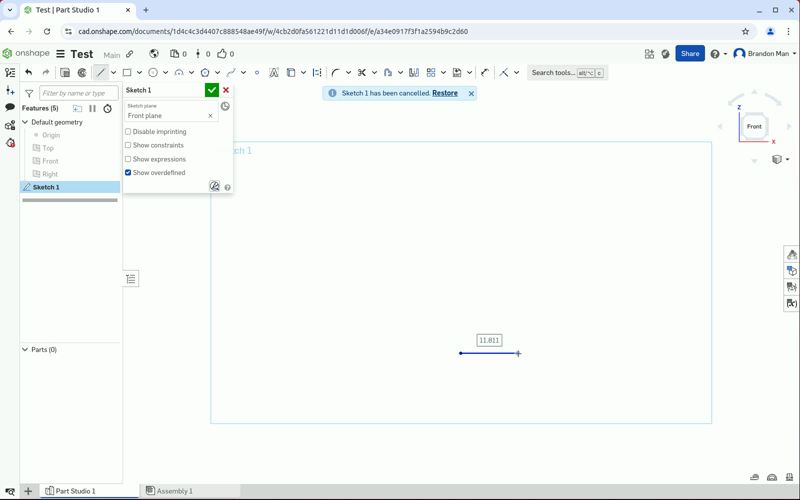
mouse_move(548, 353)
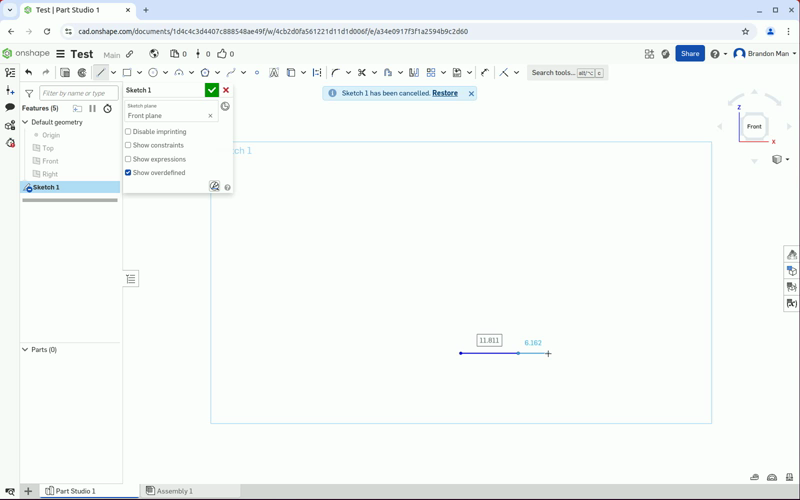
mouse_move(518, 328)
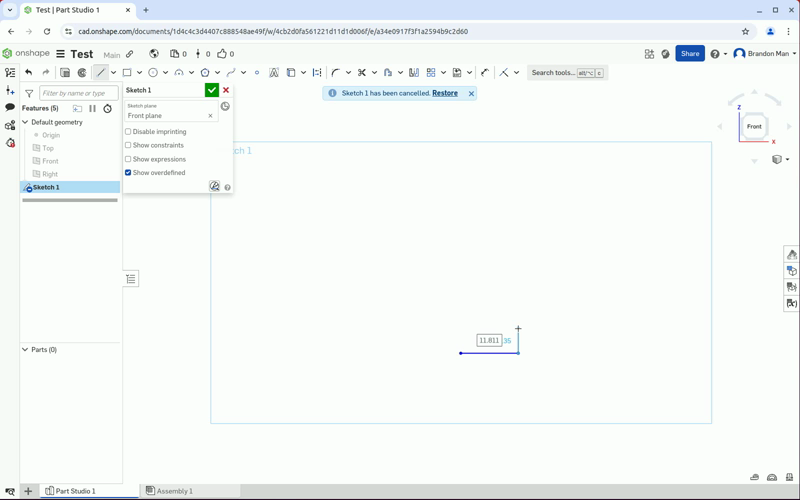
click(518, 328)
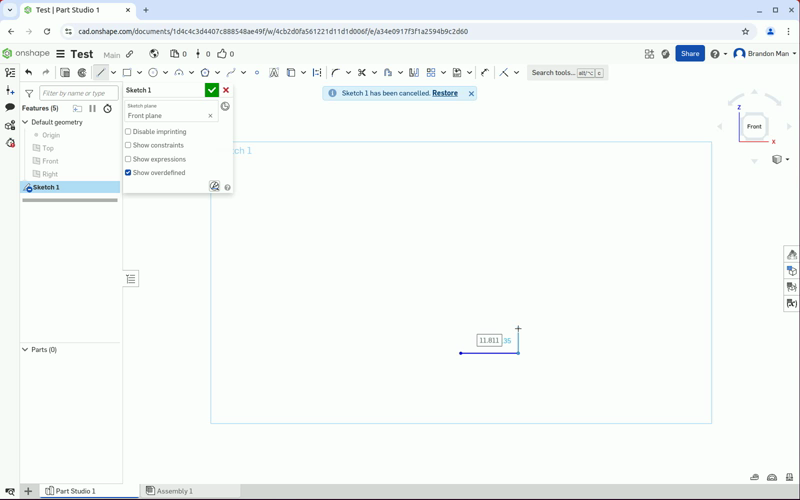
key_up(shift)
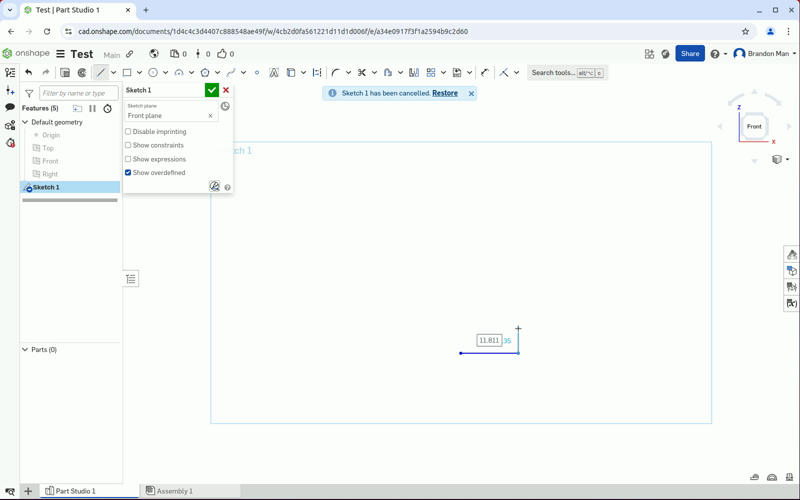
key_down(shift)
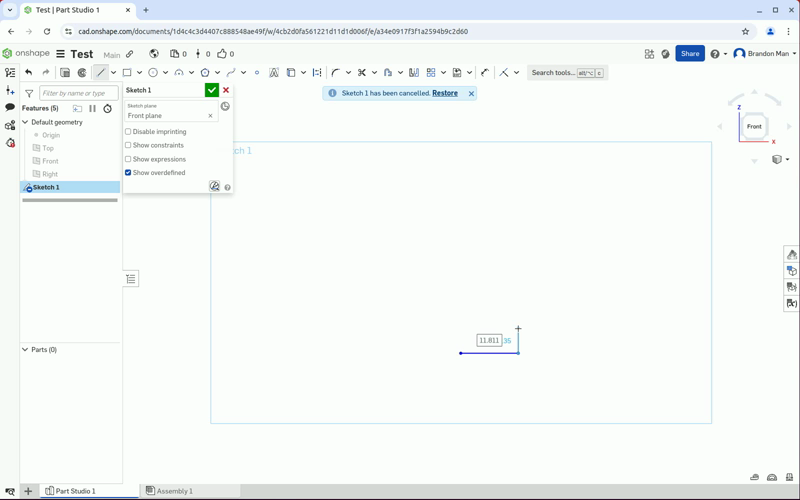
mouse_move(548, 328)
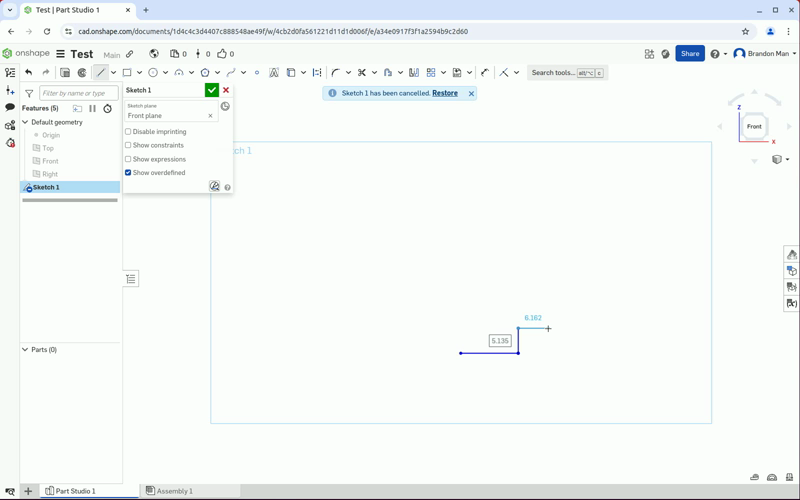
mouse_move(541, 328)
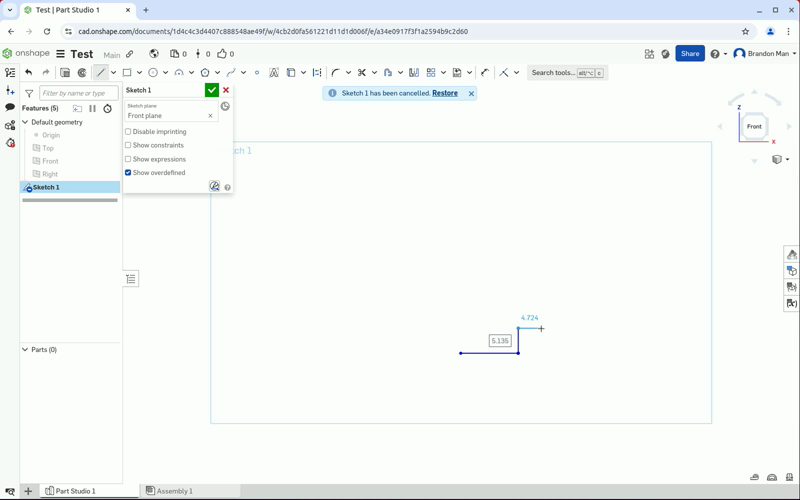
click(541, 328)
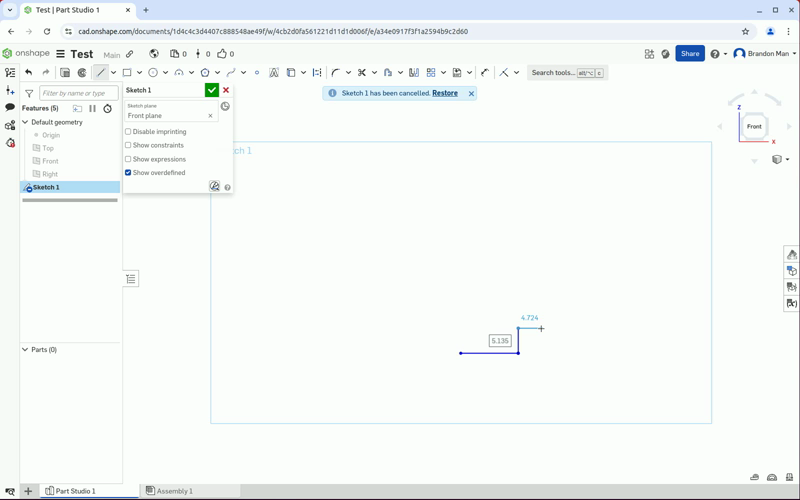
key_up(shift)
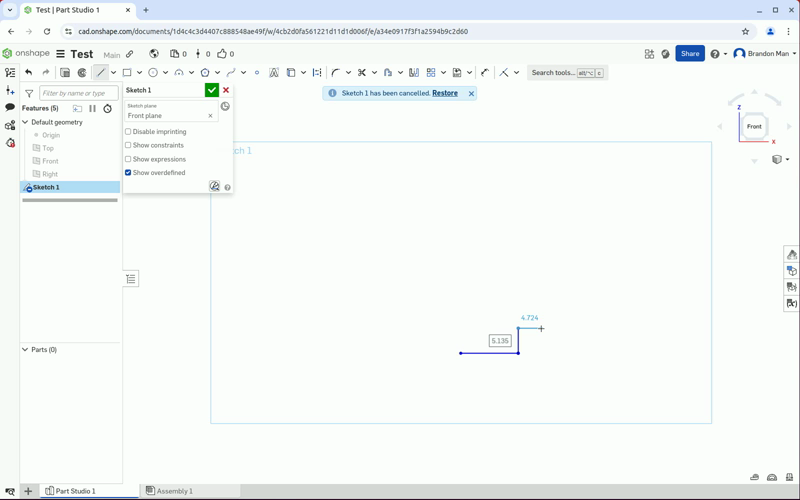
key_down(shift)
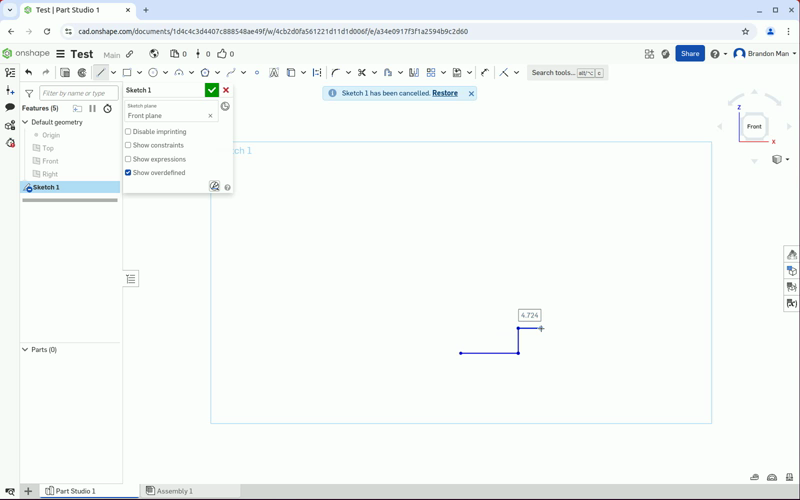
mouse_move(541, 246)
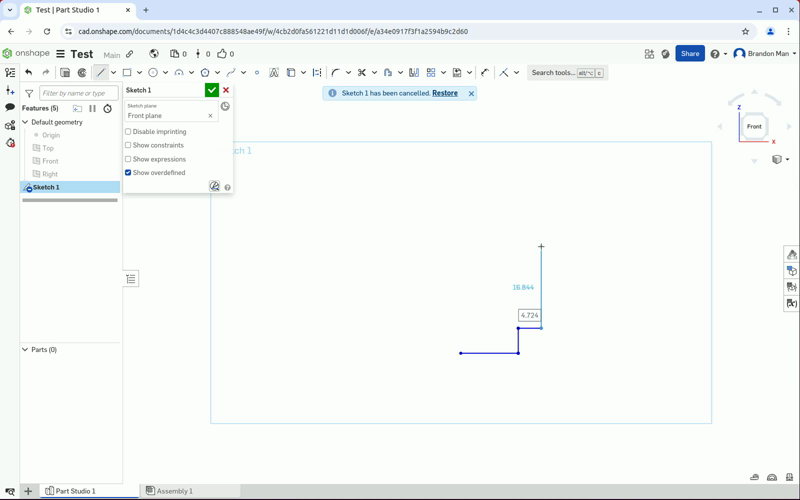
click(541, 246)
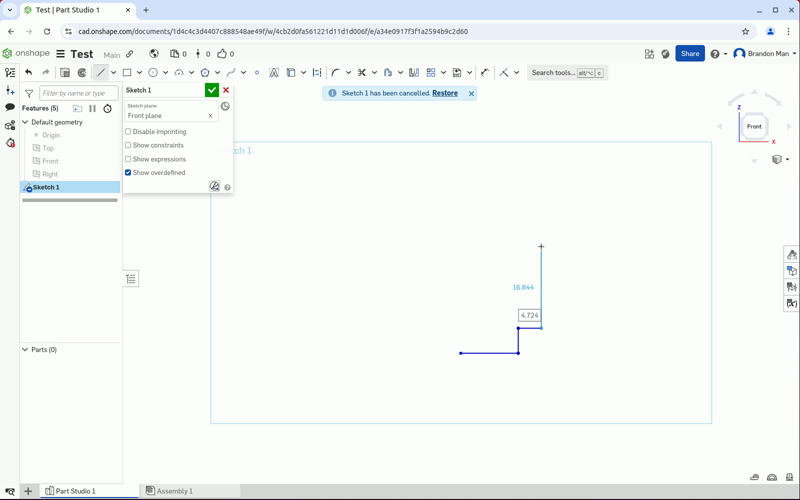
key_up(shift)
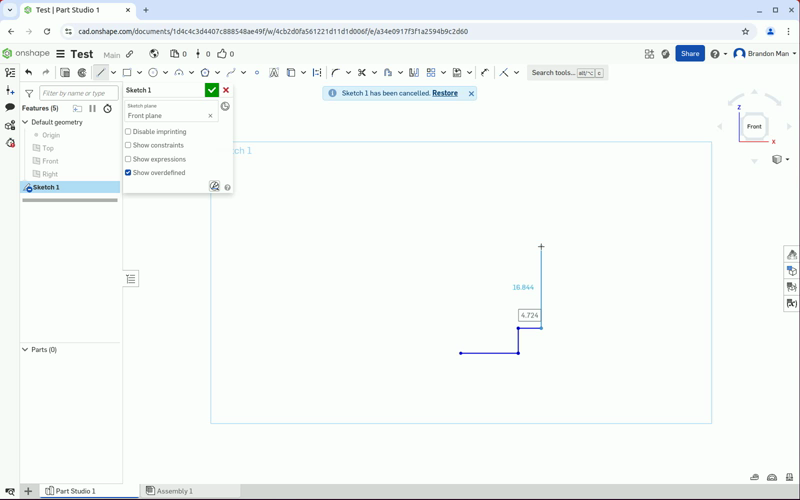
key_down(shift)
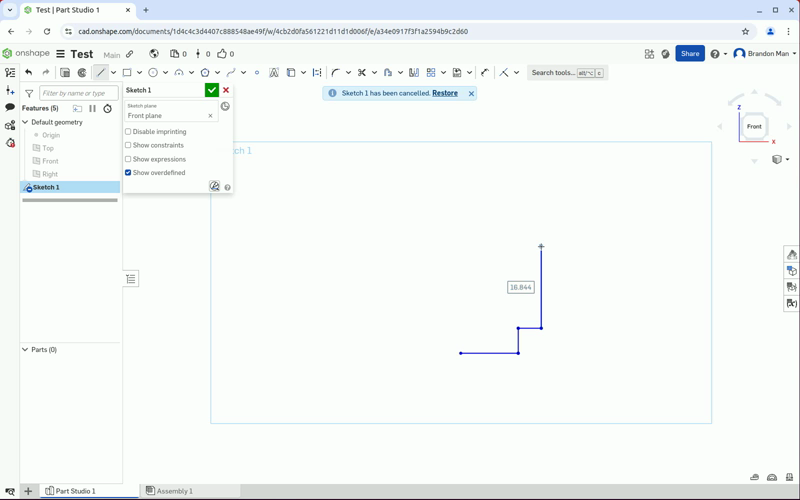
mouse_move(571, 246)
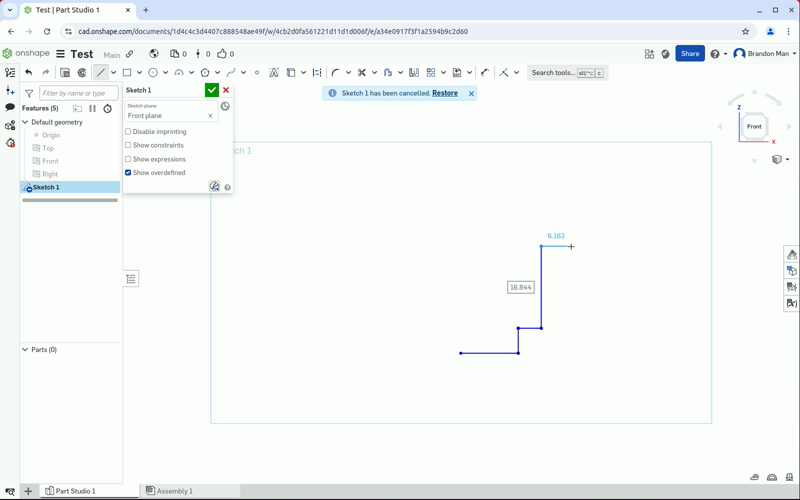
mouse_move(503, 246)
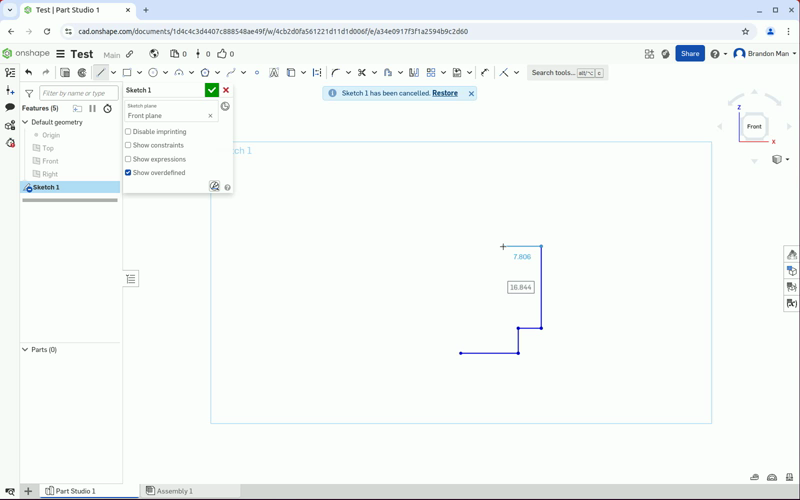
click(503, 246)
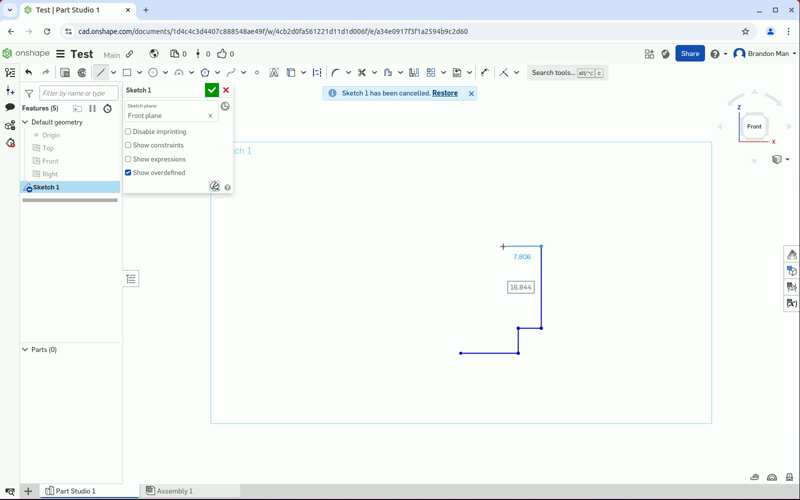
key_up(shift)
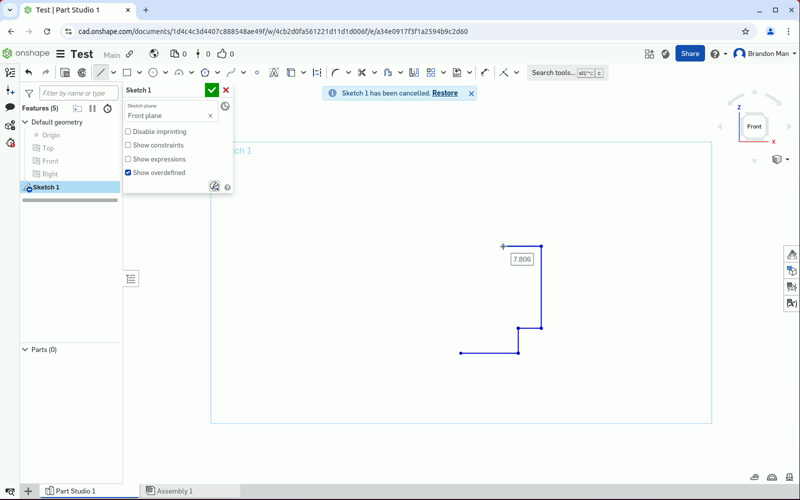
key_down(shift)
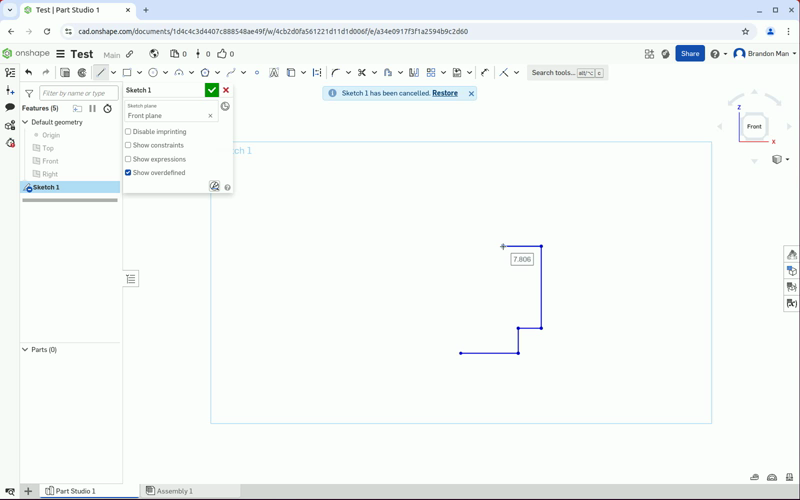
mouse_move(533, 246)
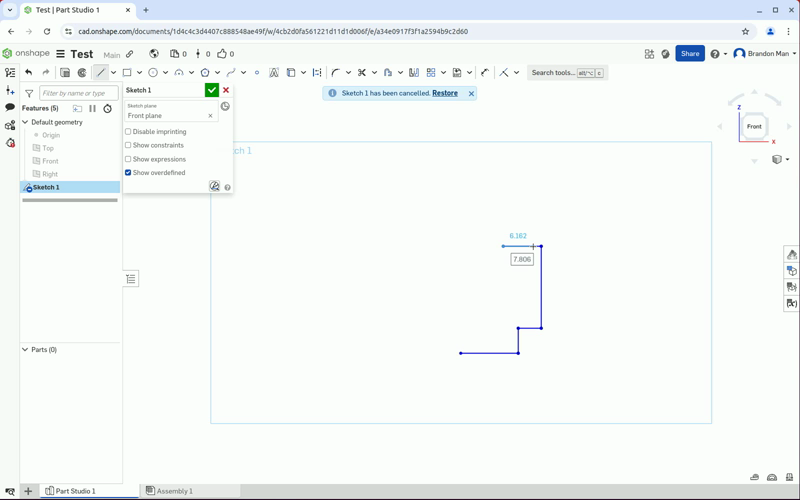
mouse_move(503, 213)
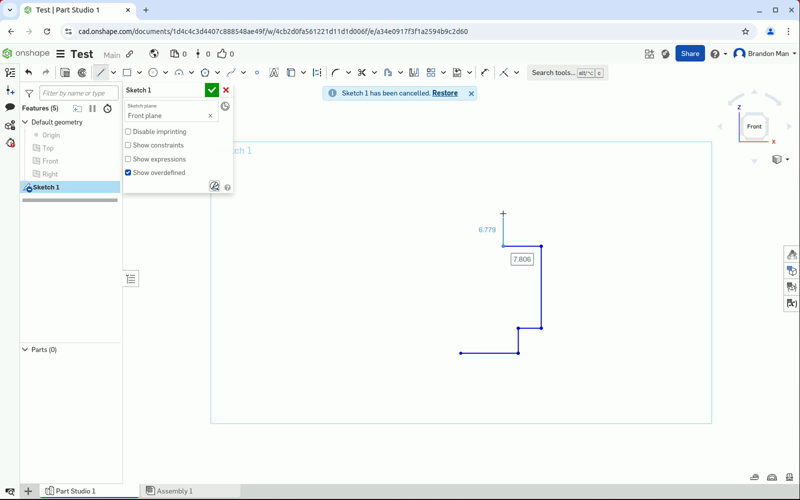
click(503, 213)
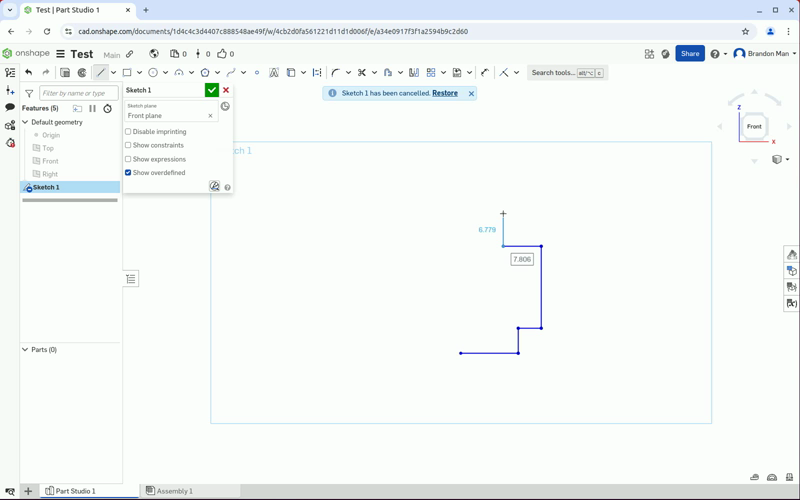
key_up(shift)
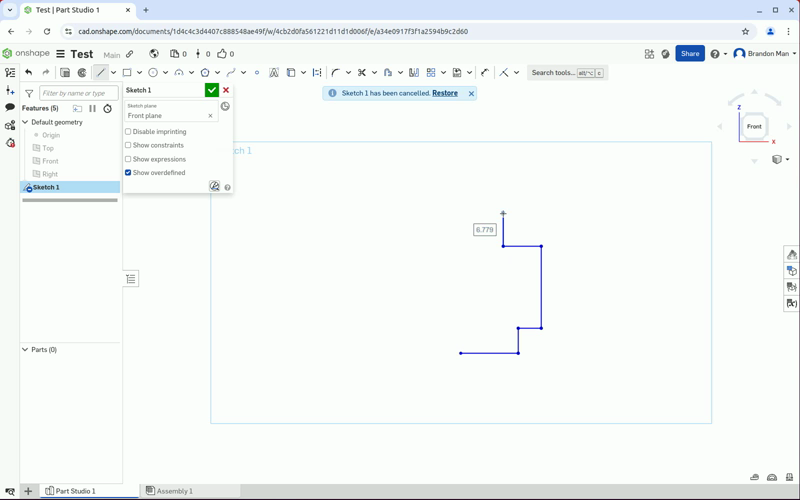
key_down(shift)
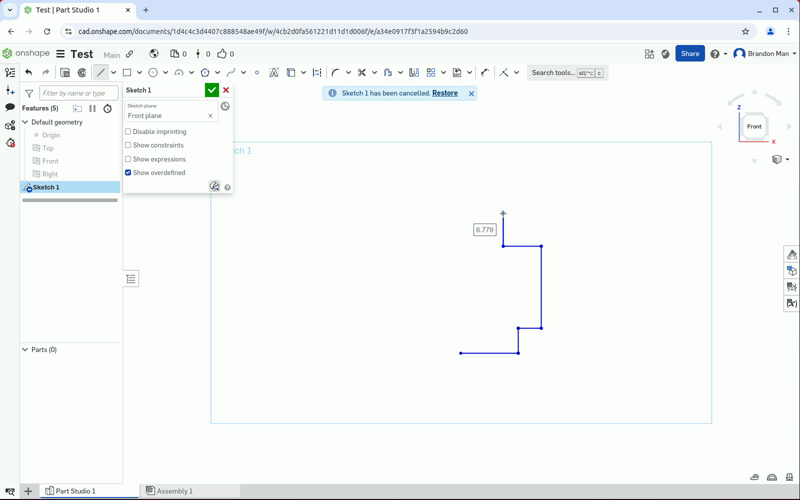
mouse_move(533, 213)
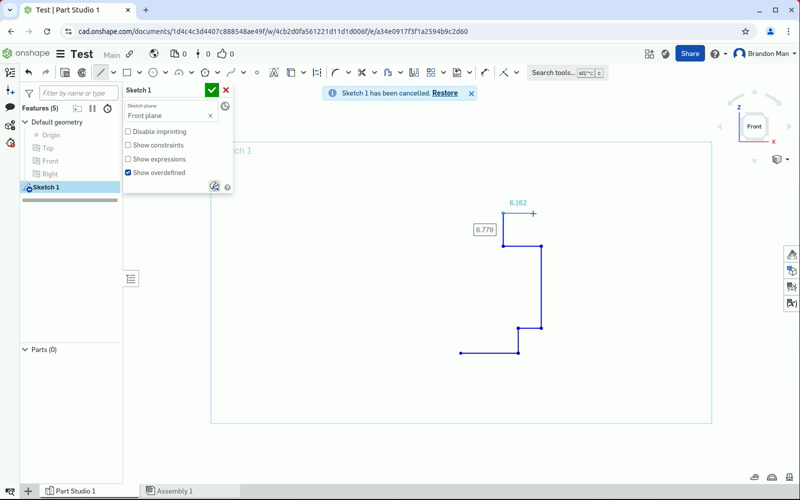
mouse_move(460, 171)
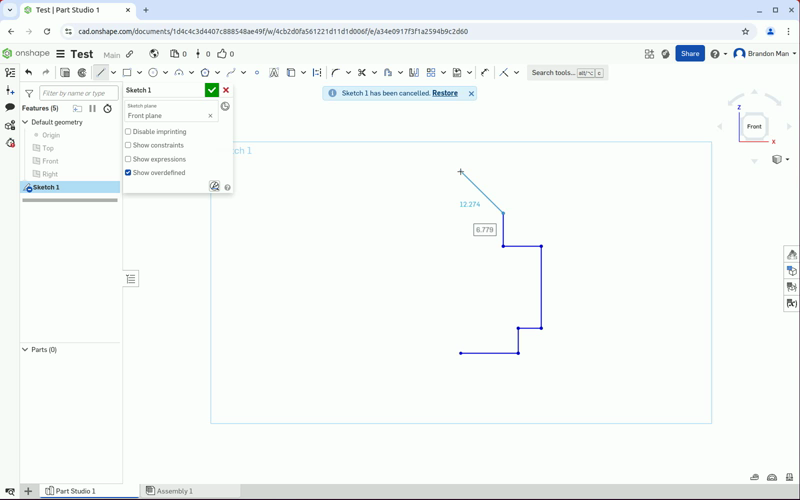
click(460, 171)
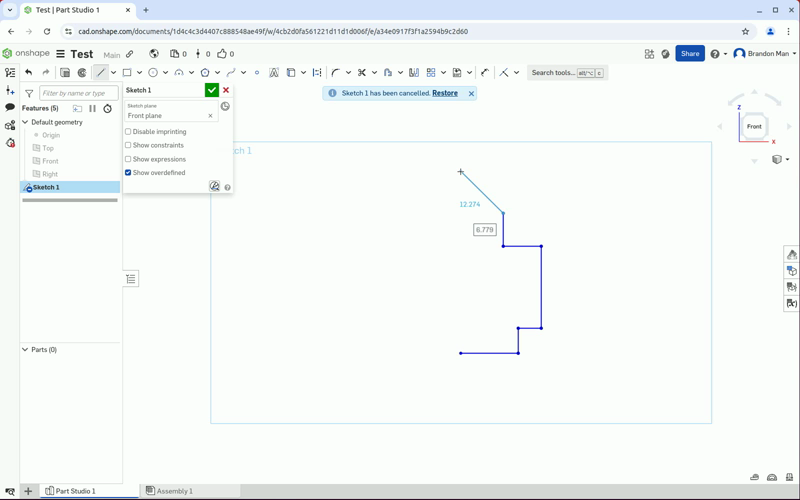
key_up(shift)
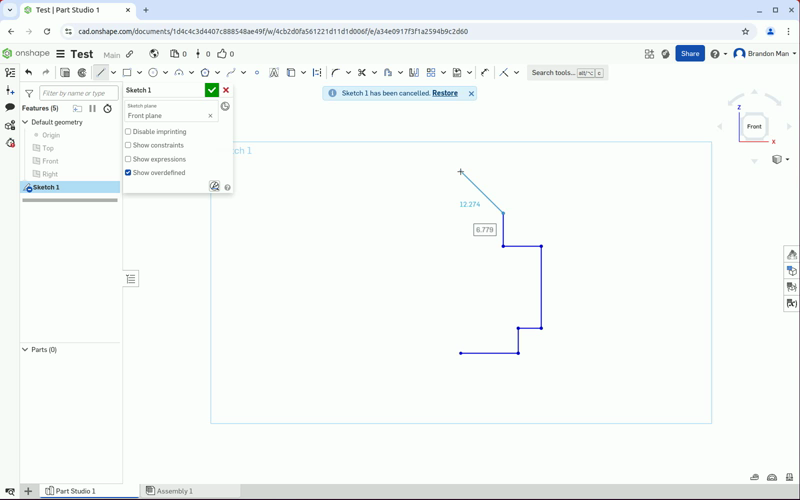
key_down(shift)
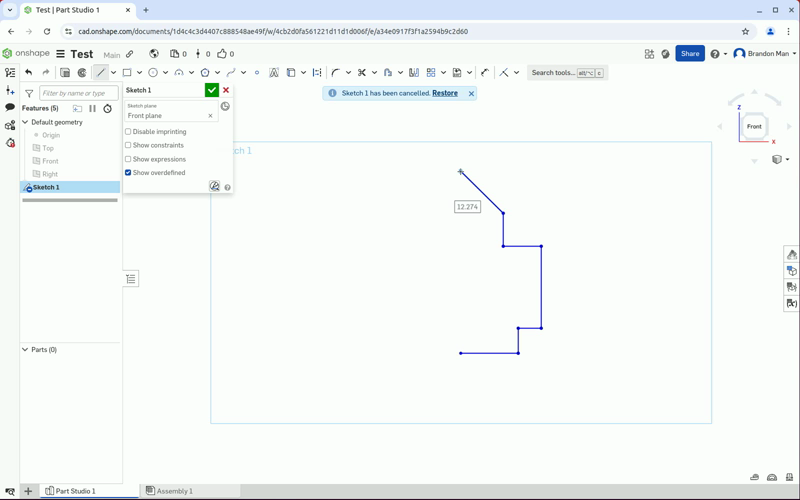
mouse_move(460, 353)
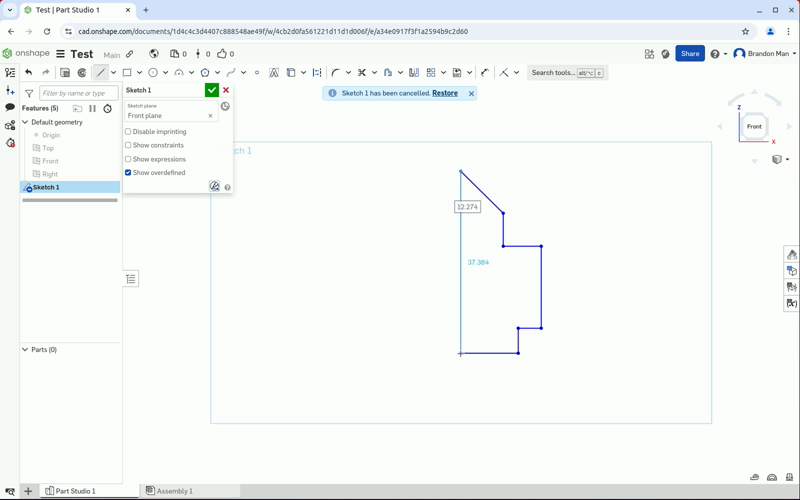
key_up(shift)
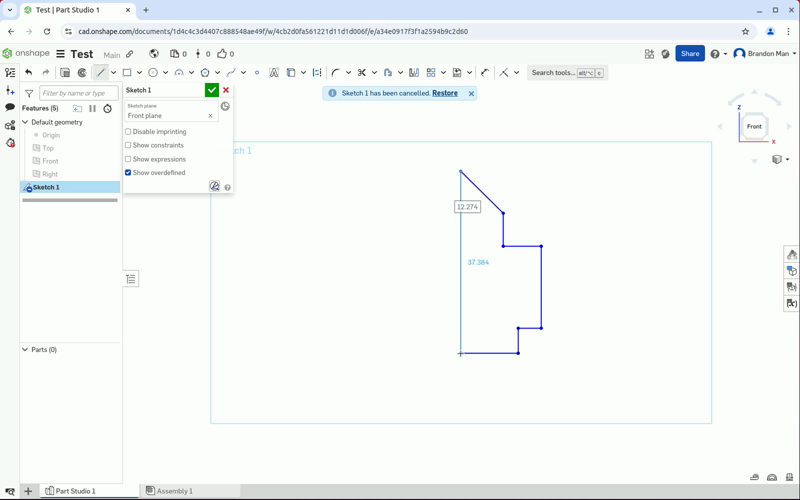
click(460, 353)
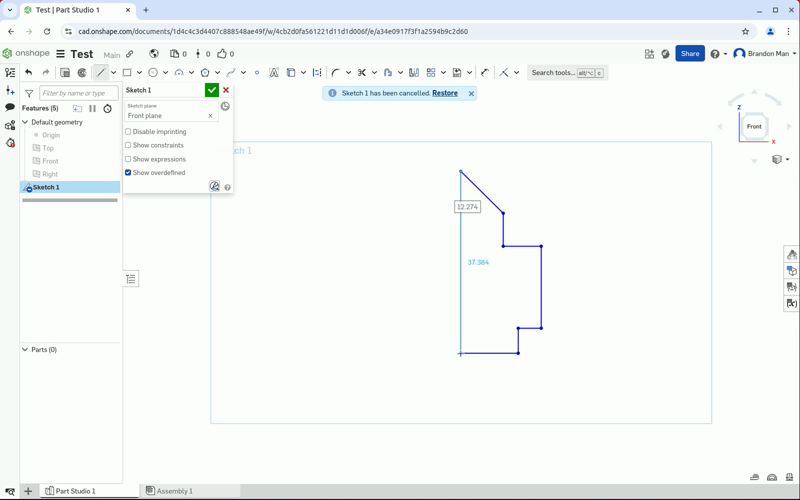
key(esc)
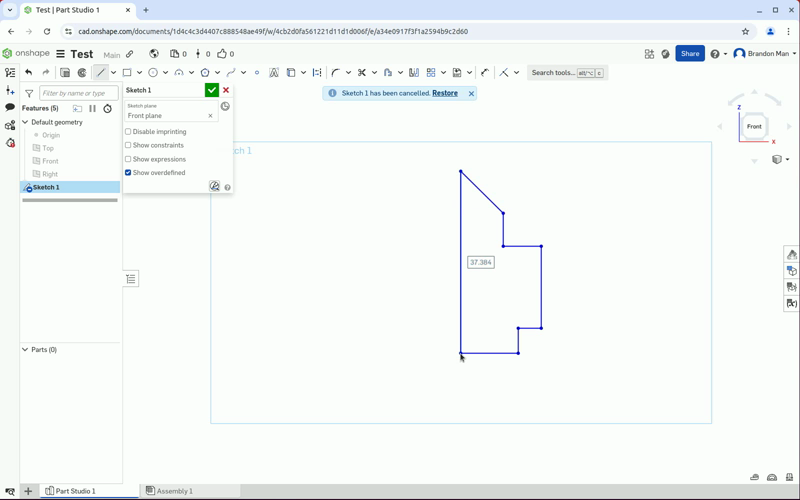
mouse_move(482, 231)
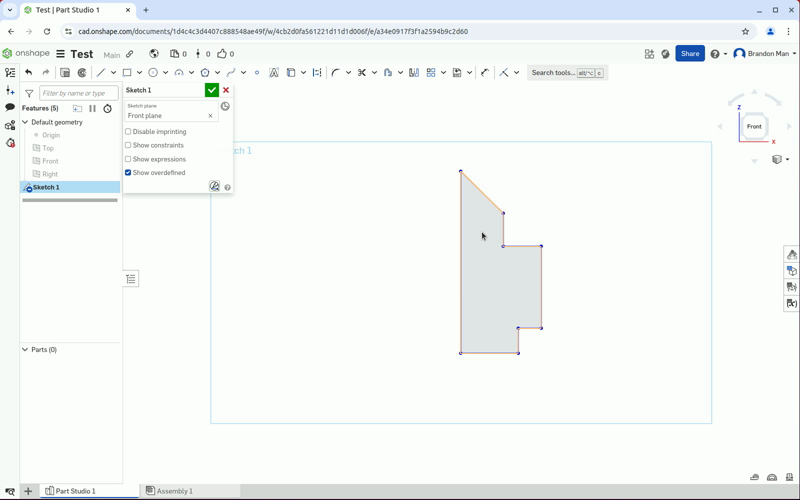
click(482, 231)
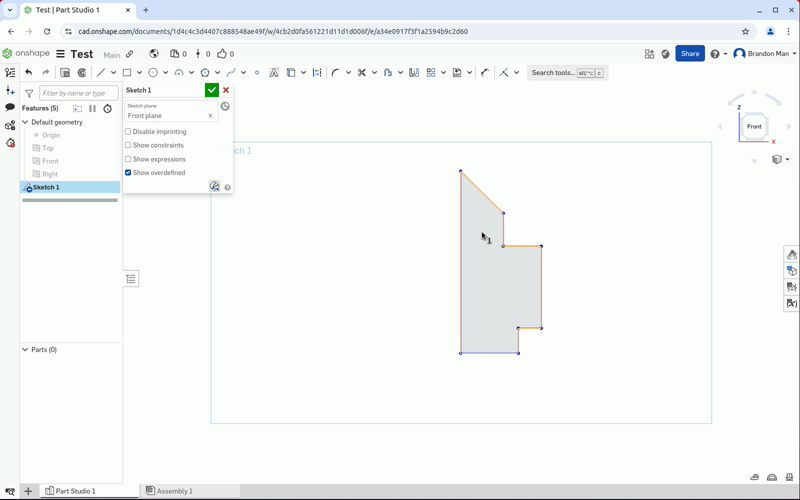
mouse_move(73, 352)
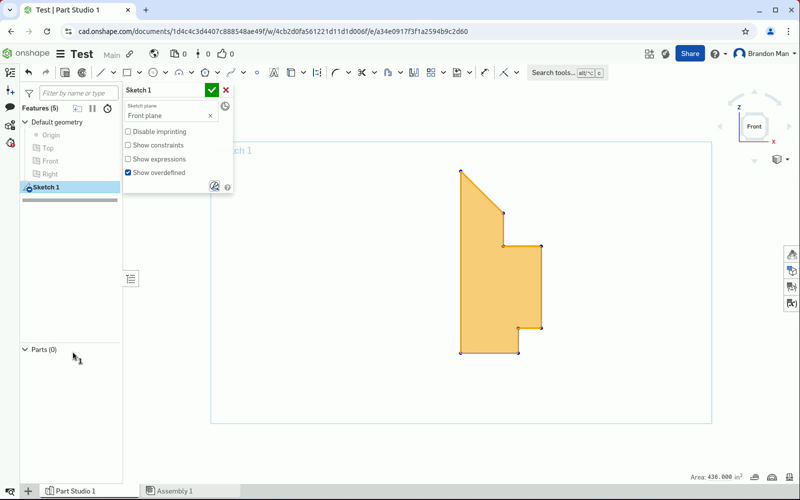
key(shift+y)
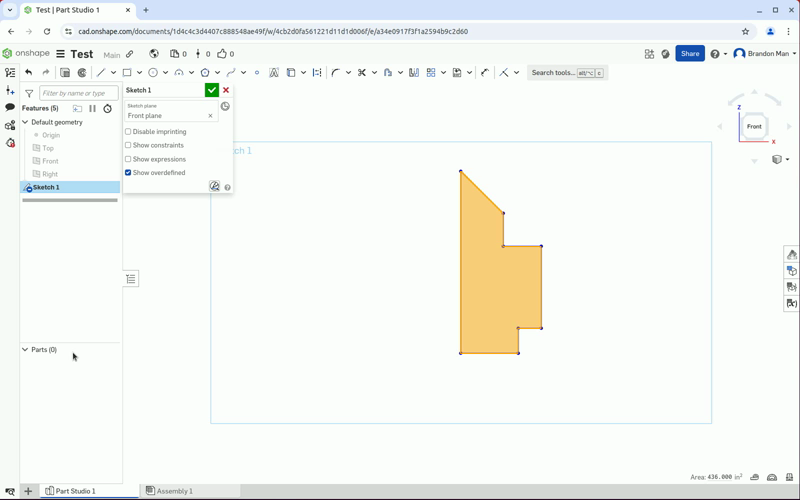
key(shift+e)
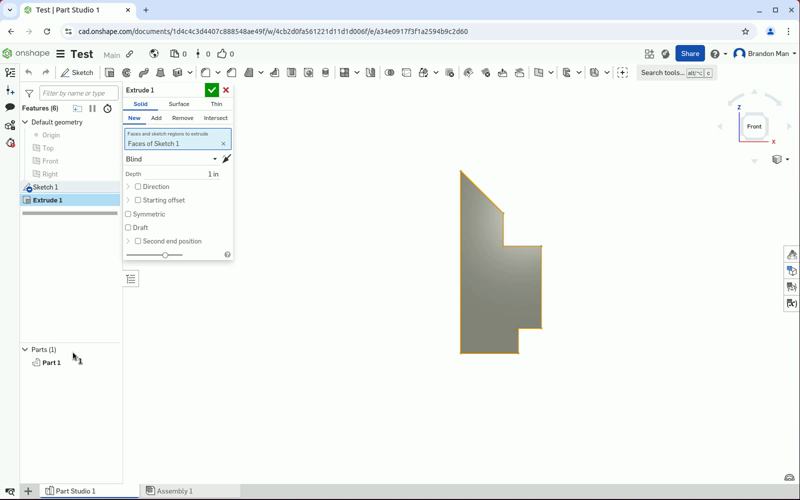
mouse_move(143, 106)
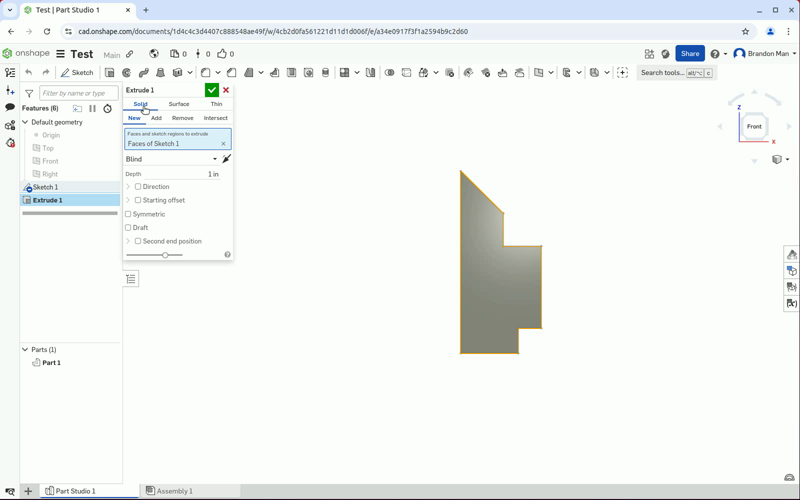
click(143, 106)
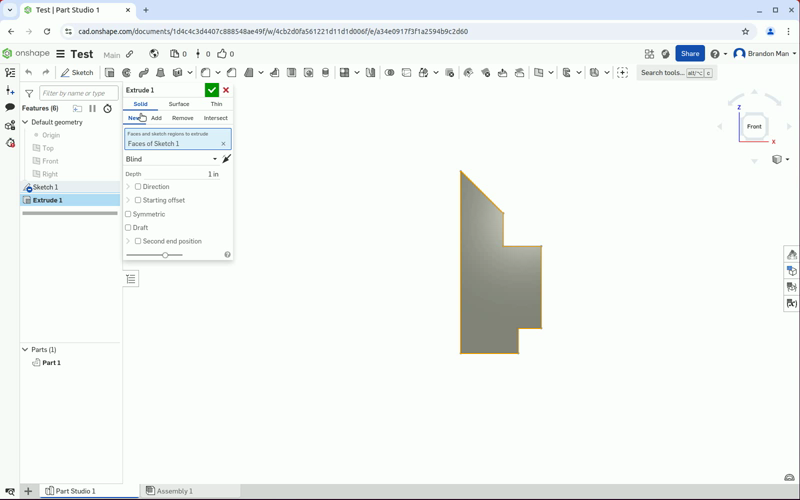
mouse_move(137, 120)
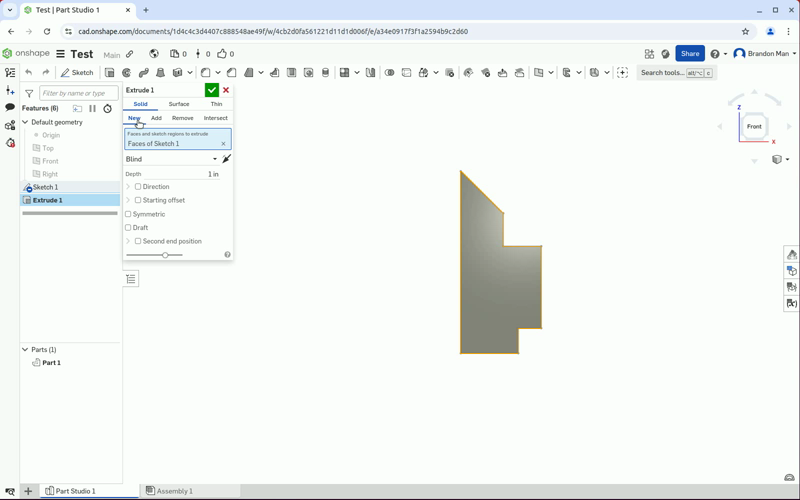
click(137, 120)
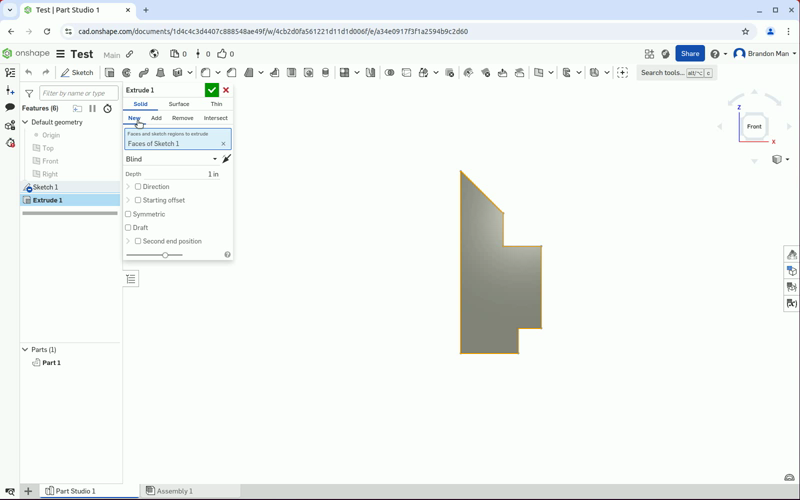
key(tab, 4)
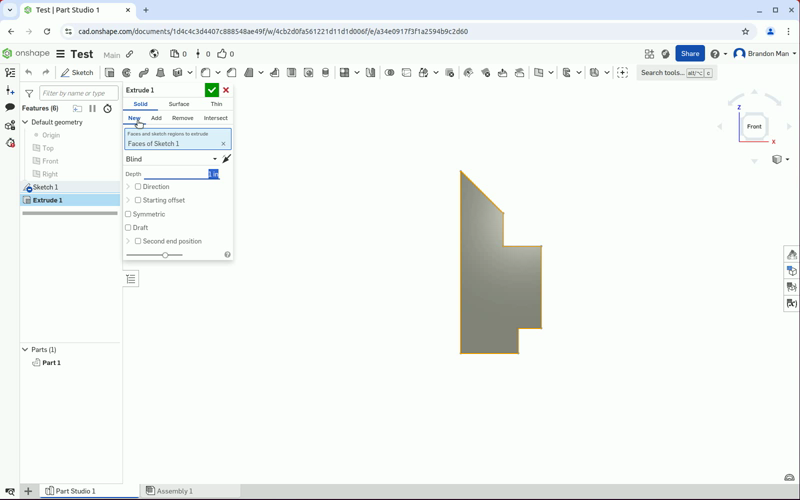
text(10.11)
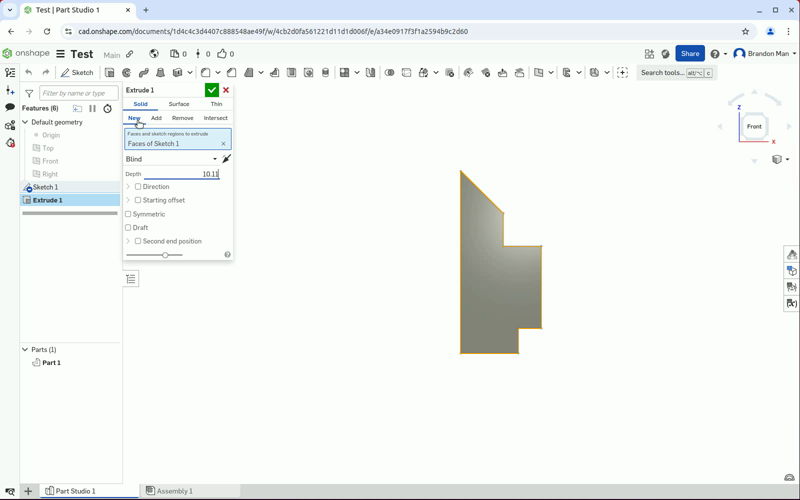
key(enter)
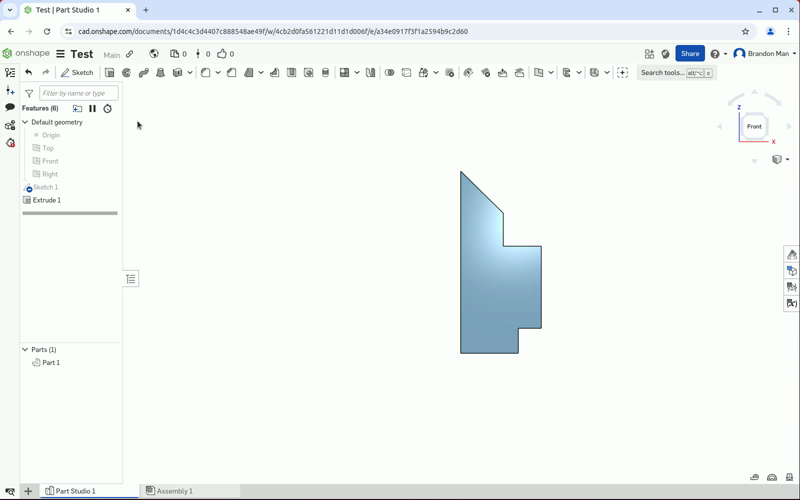
key(shift+h)
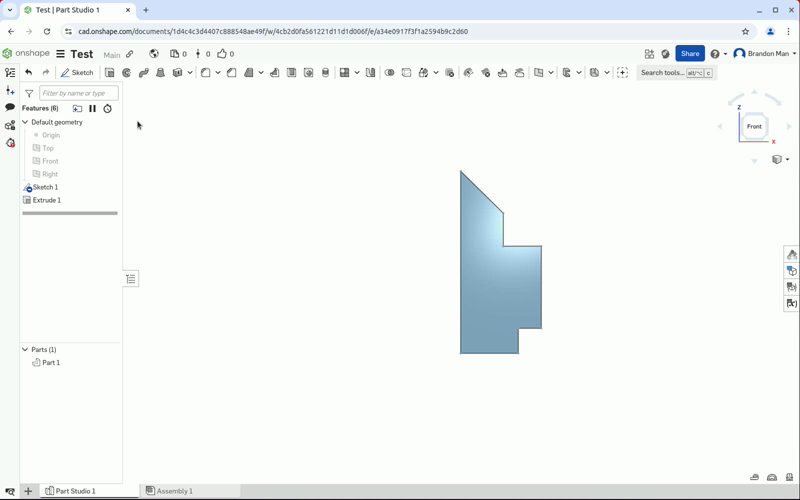
key(shift+h)
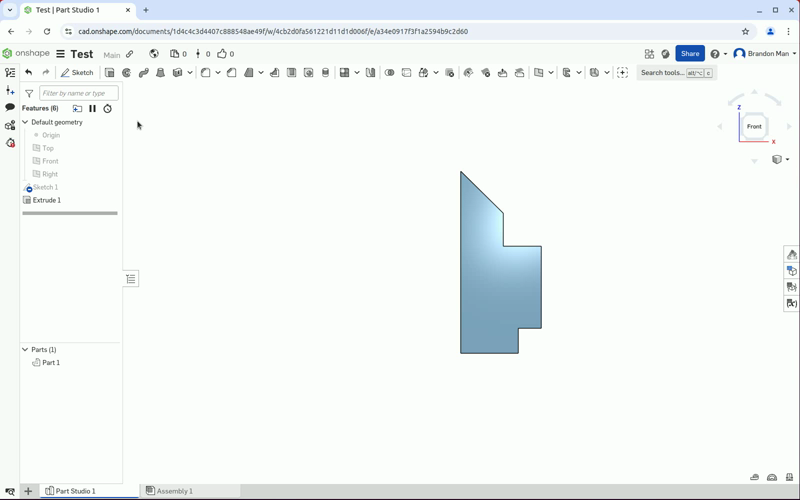
mouse_move(73, 189)
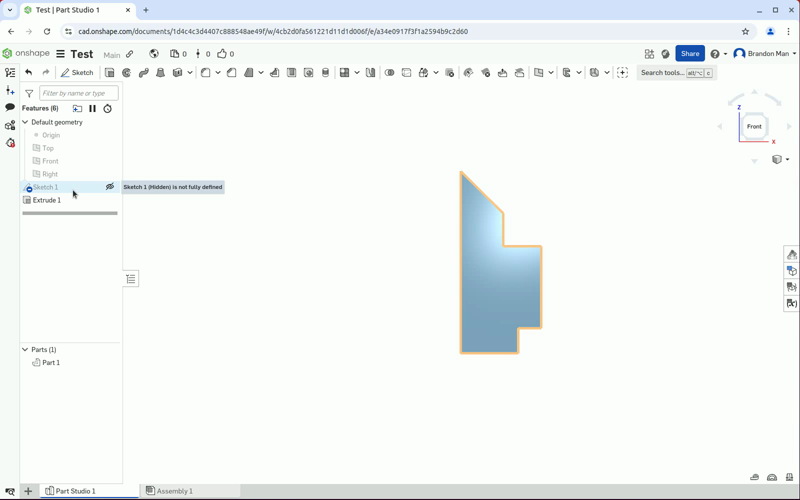
click(73, 189)
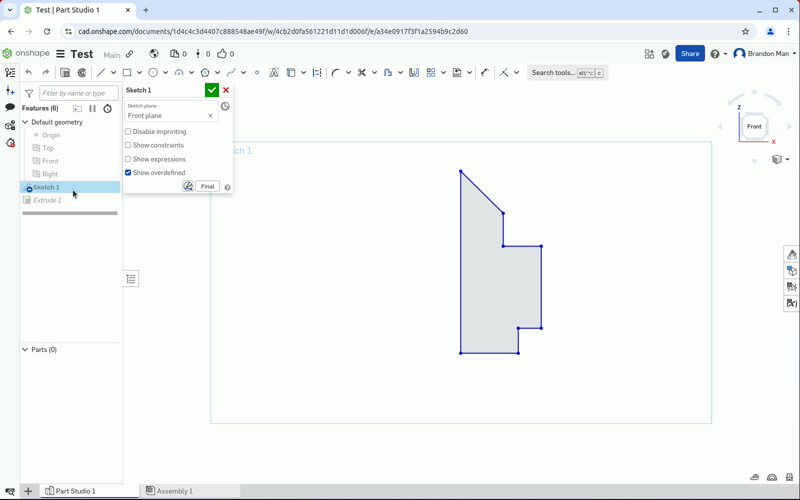
mouse_move(229, 92)
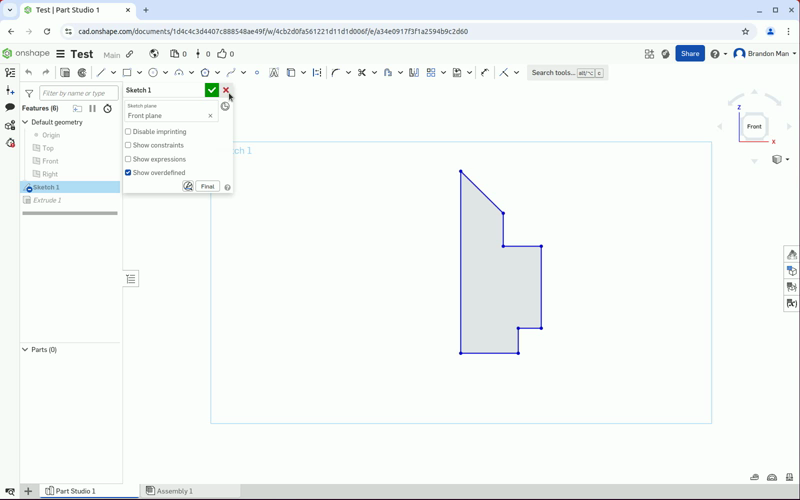
click(229, 92)
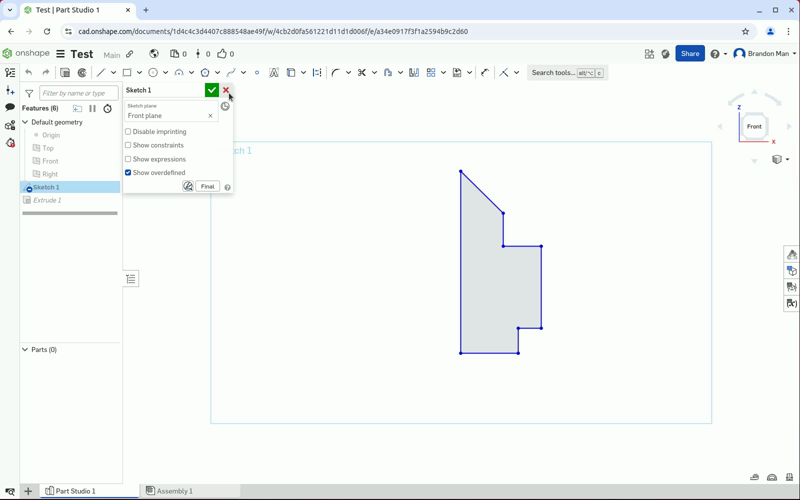
key(shift+s)
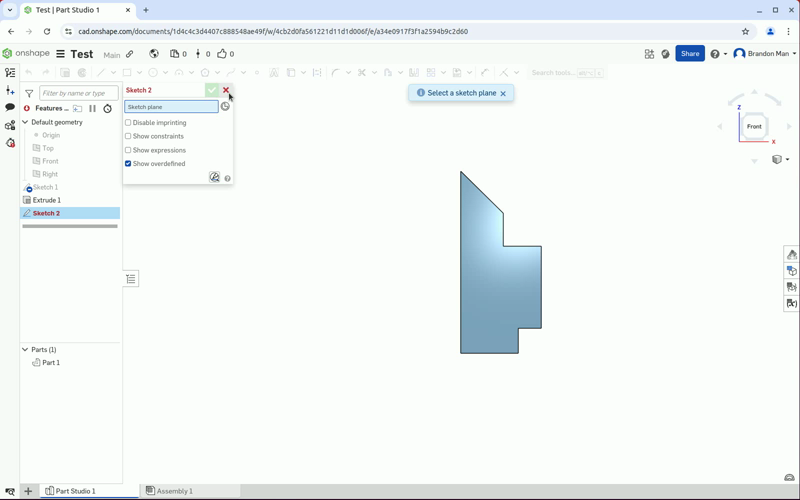
mouse_move(73, 163)
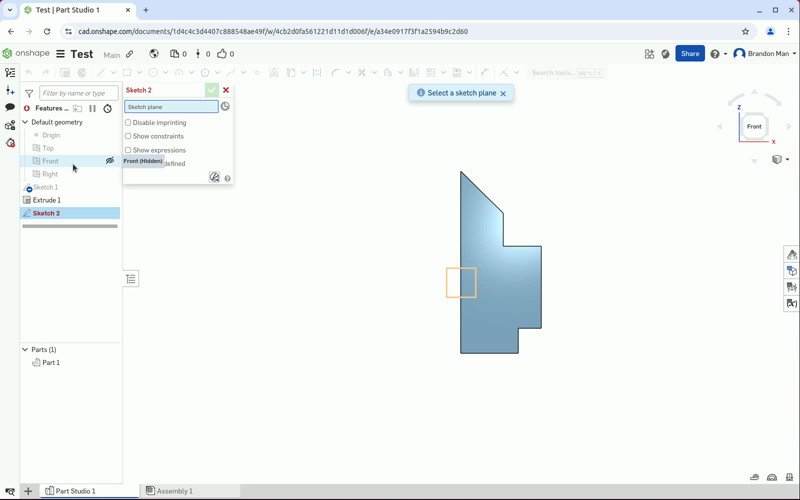
click(73, 163)
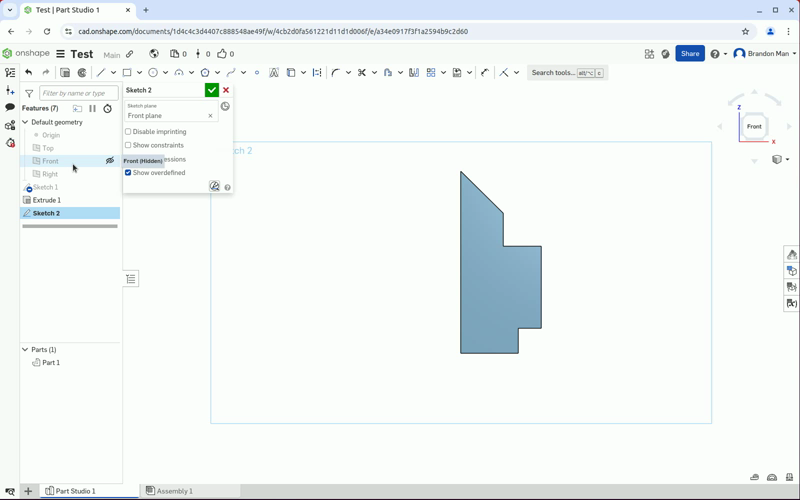
mouse_move(73, 352)
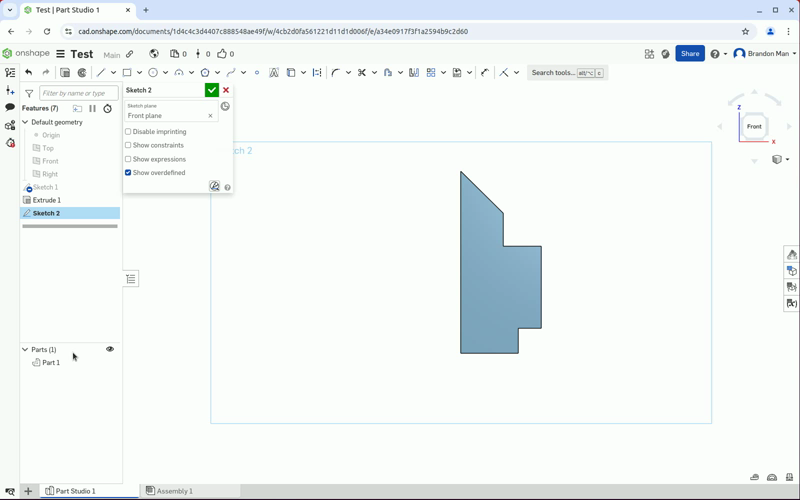
key(y)
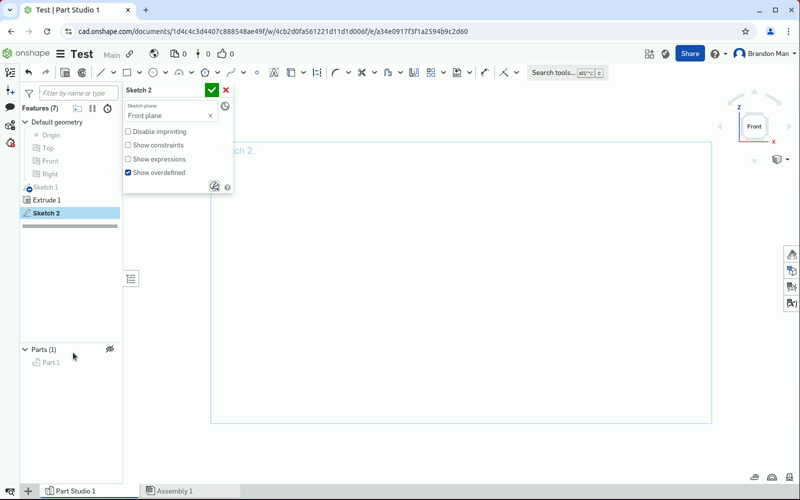
key(l)
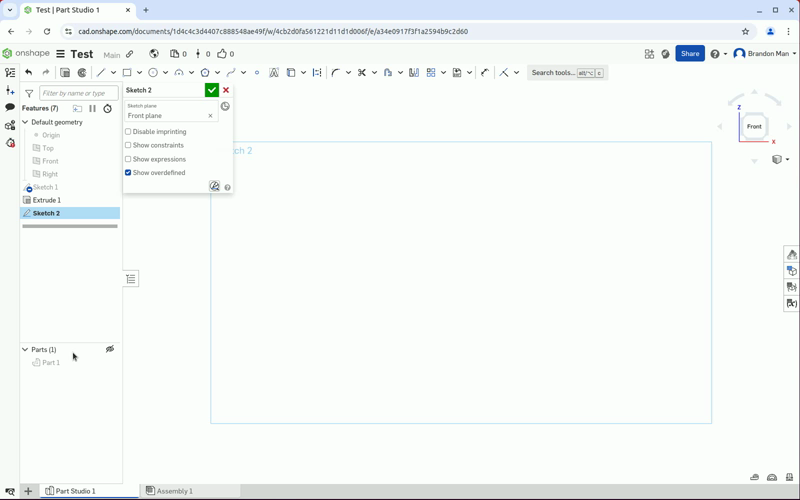
key_down(shift)
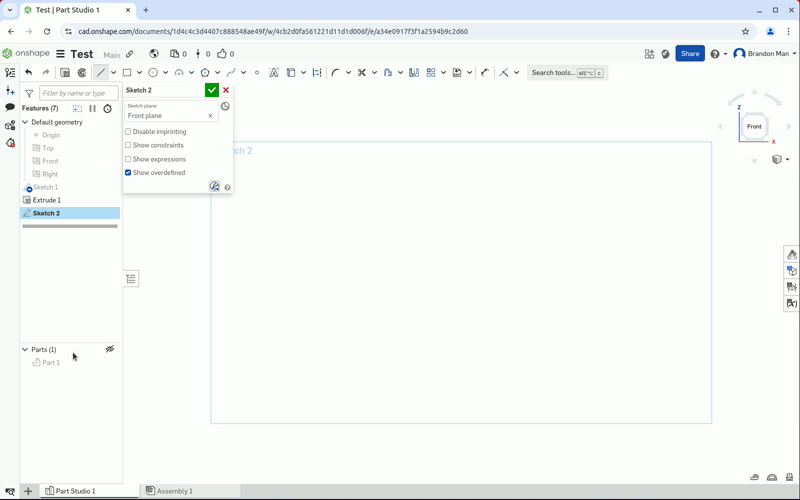
mouse_move(378, 328)
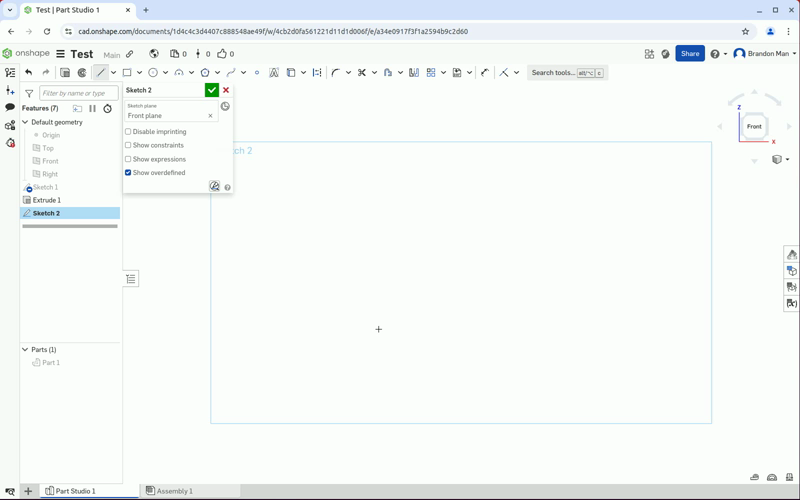
click(378, 328)
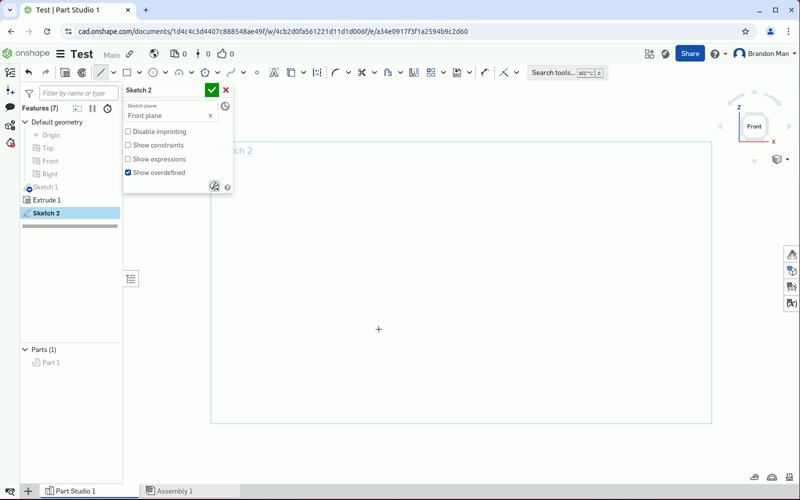
key_up(shift)
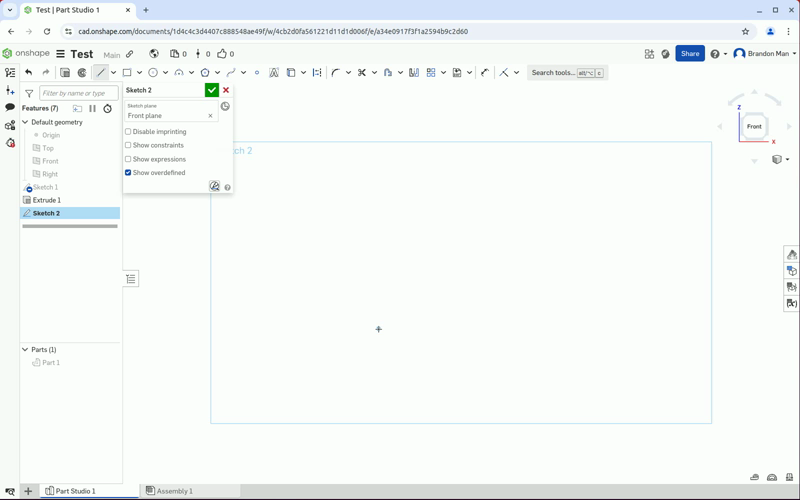
key_down(shift)
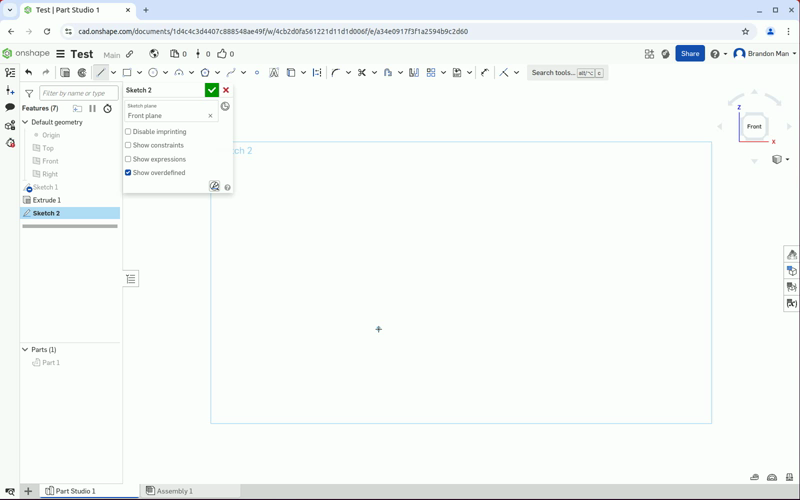
mouse_move(408, 328)
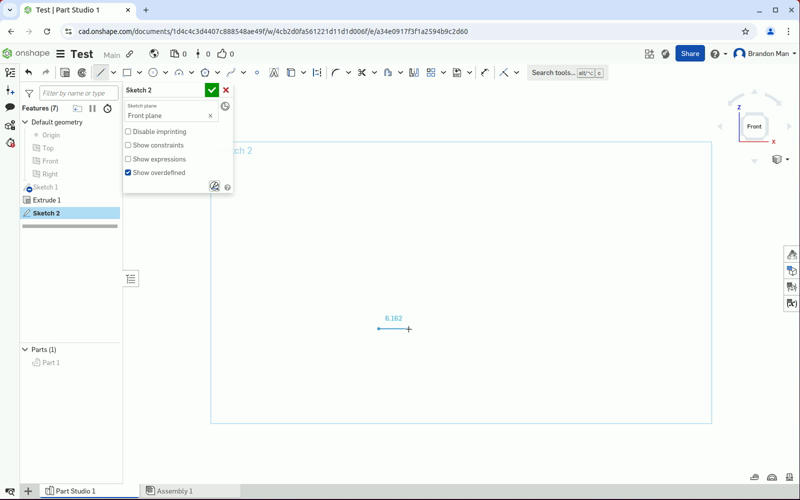
mouse_move(403, 328)
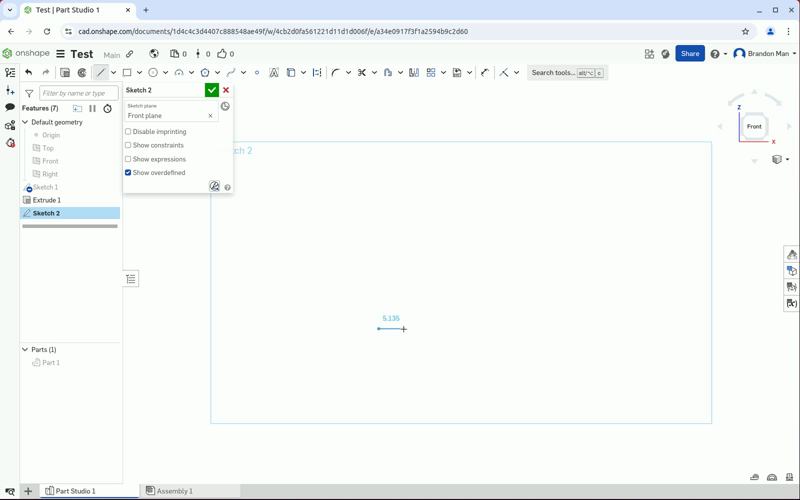
click(403, 328)
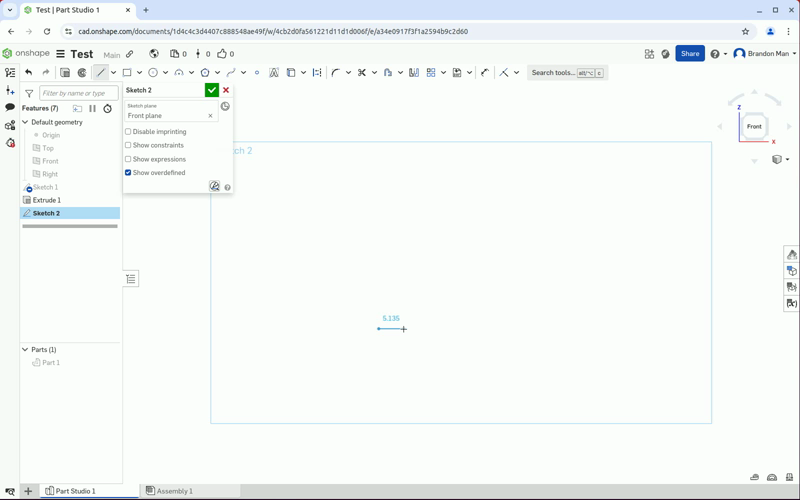
key_up(shift)
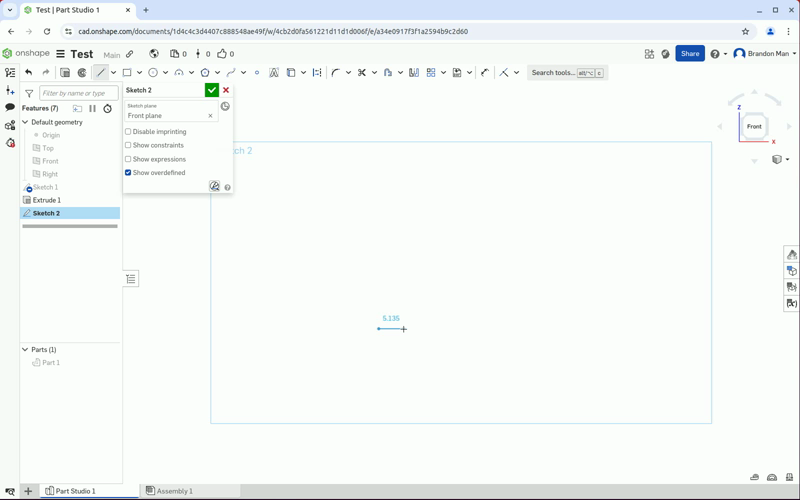
key_down(shift)
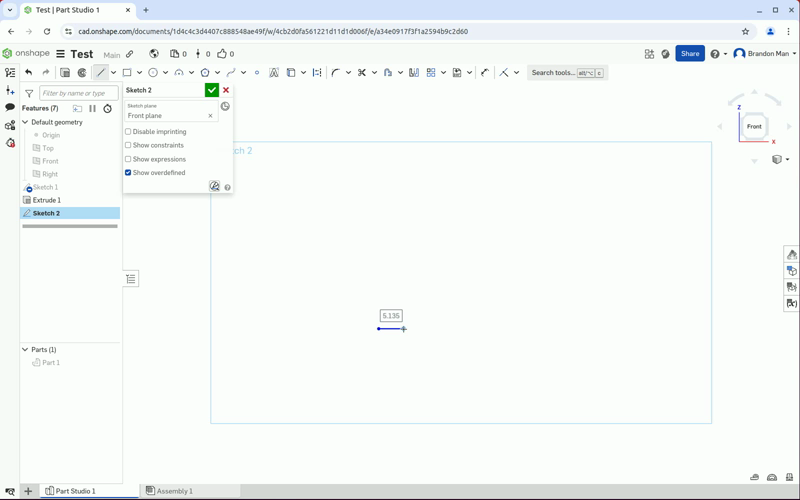
mouse_move(433, 328)
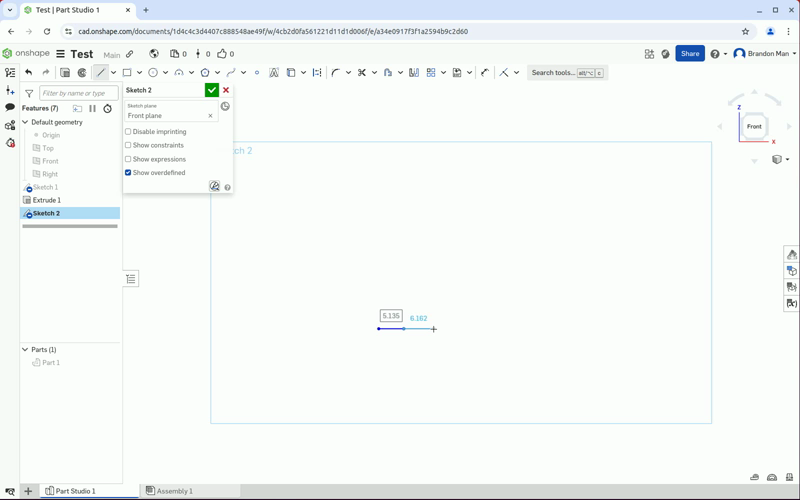
mouse_move(403, 353)
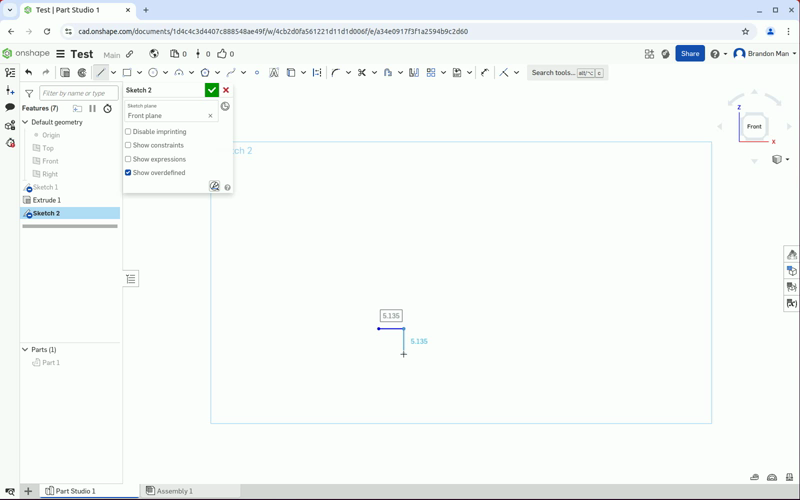
click(403, 353)
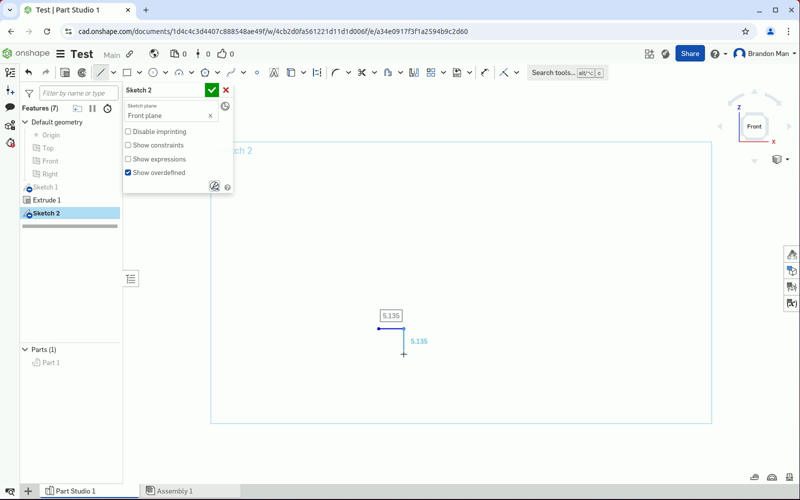
key_up(shift)
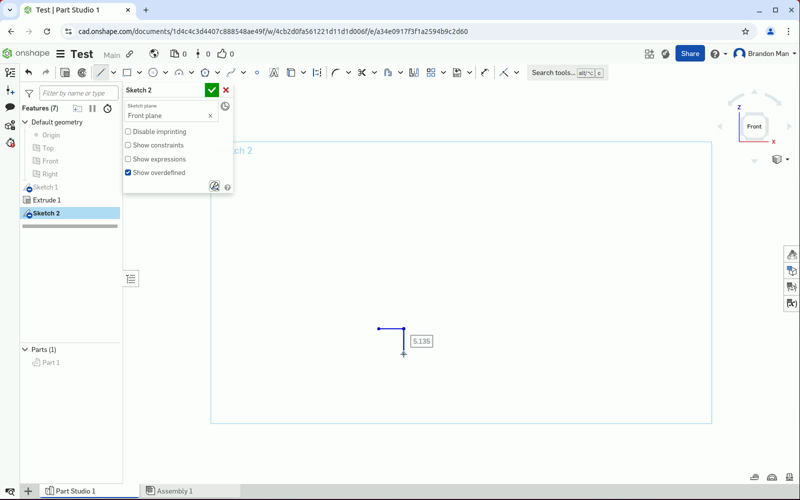
key_down(shift)
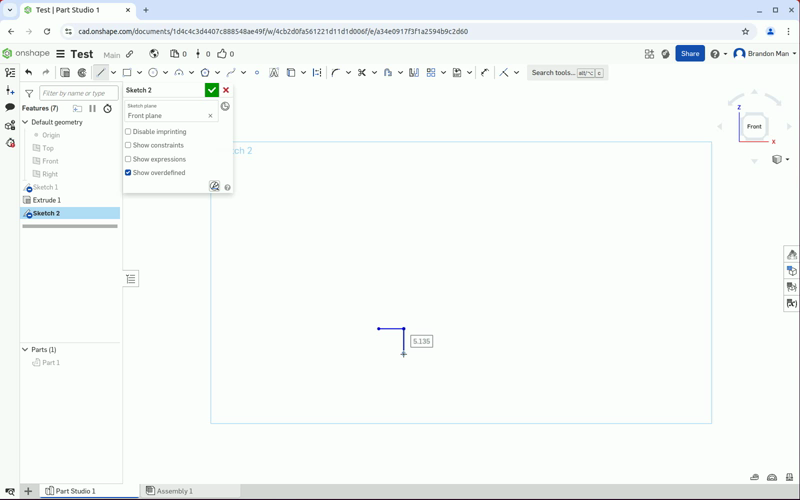
mouse_move(433, 353)
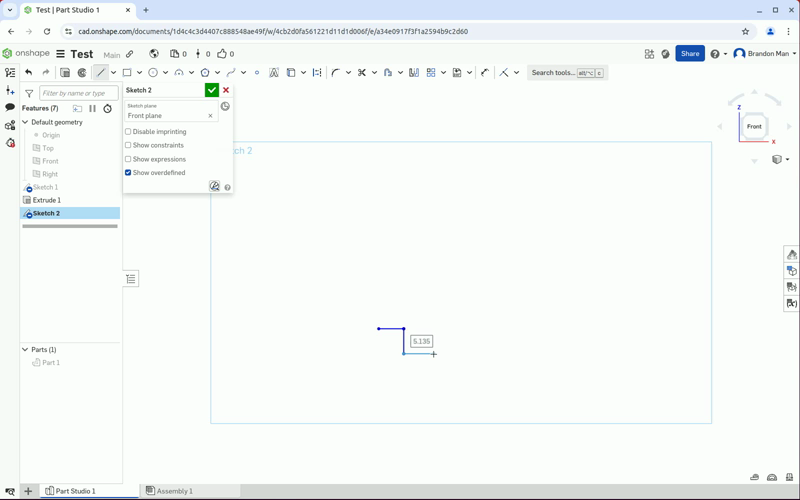
mouse_move(460, 353)
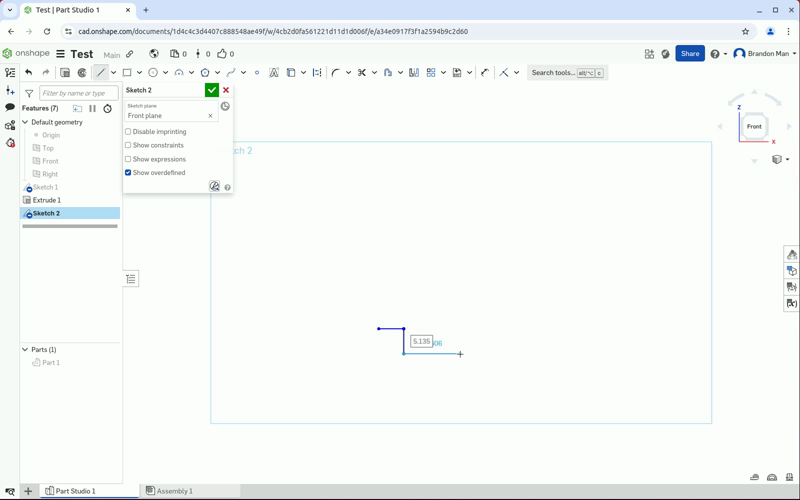
click(460, 353)
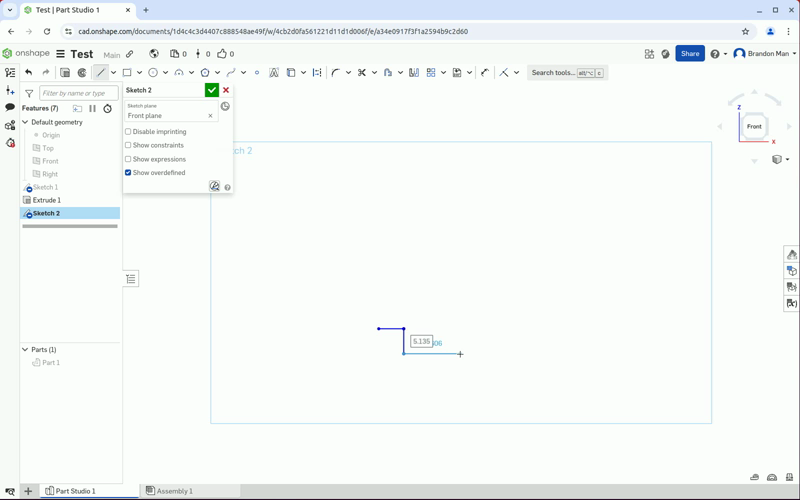
key_up(shift)
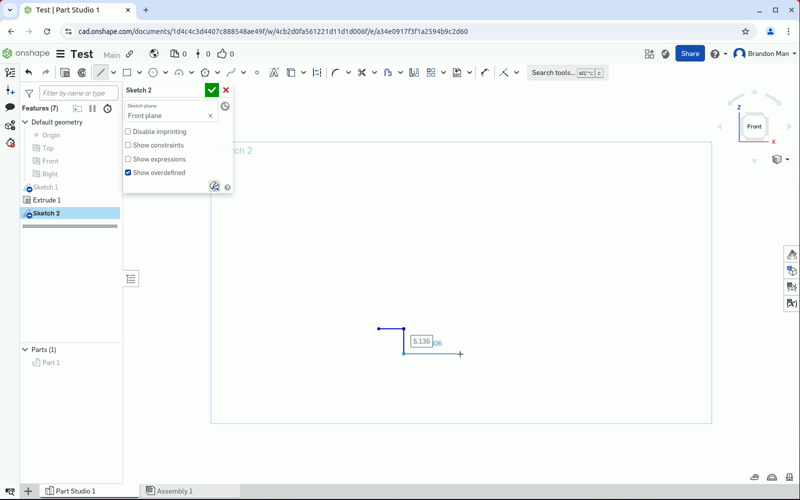
key_down(shift)
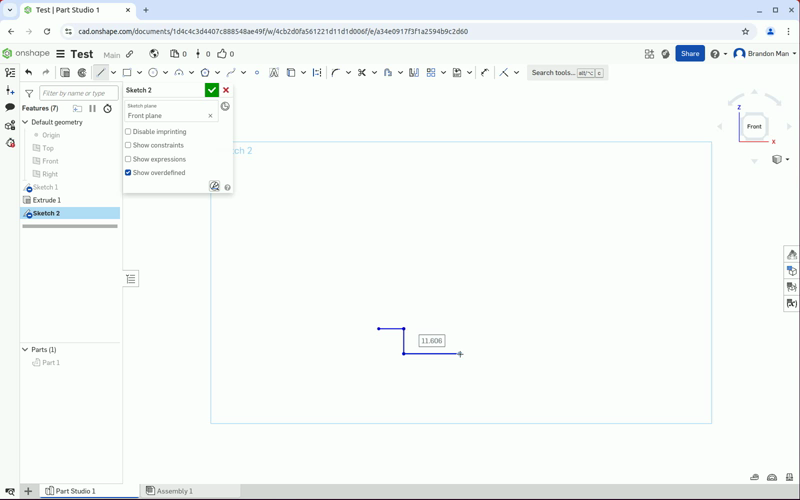
mouse_move(460, 170)
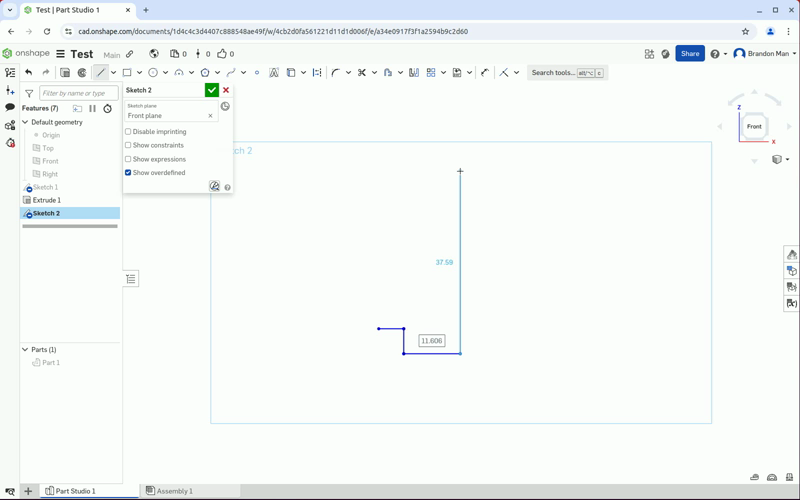
click(460, 170)
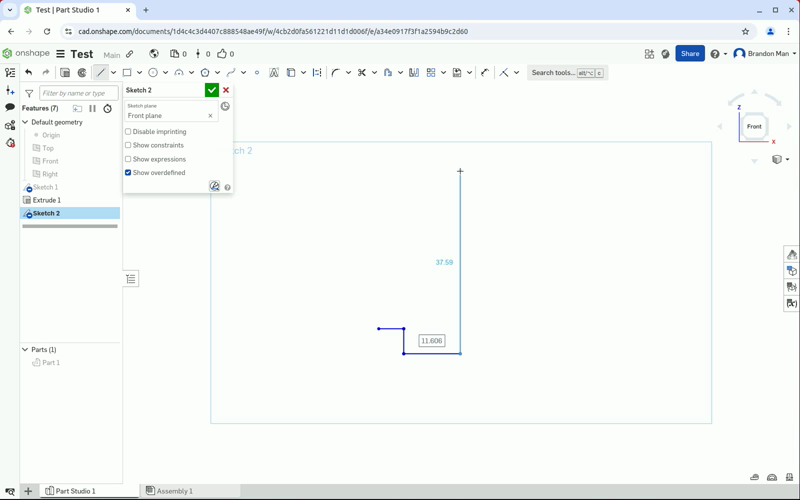
key_up(shift)
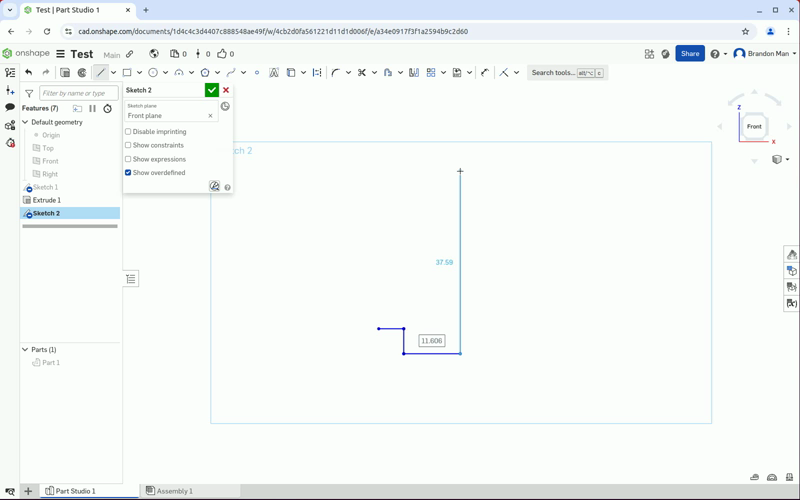
key_down(shift)
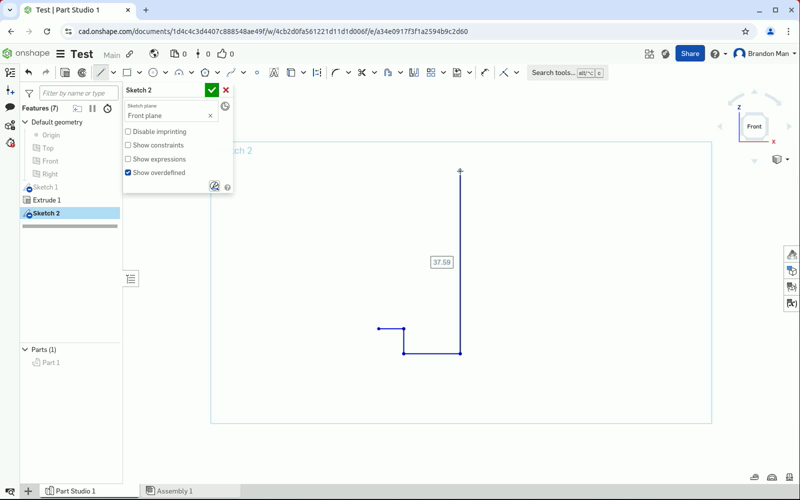
mouse_move(418, 214)
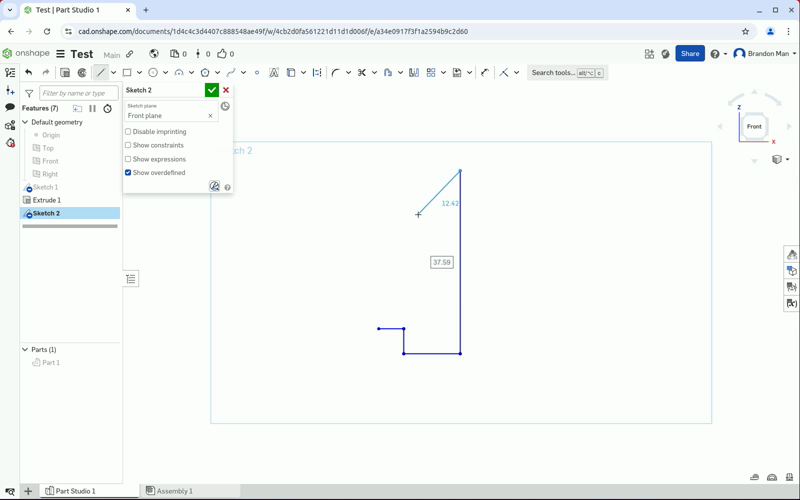
click(418, 214)
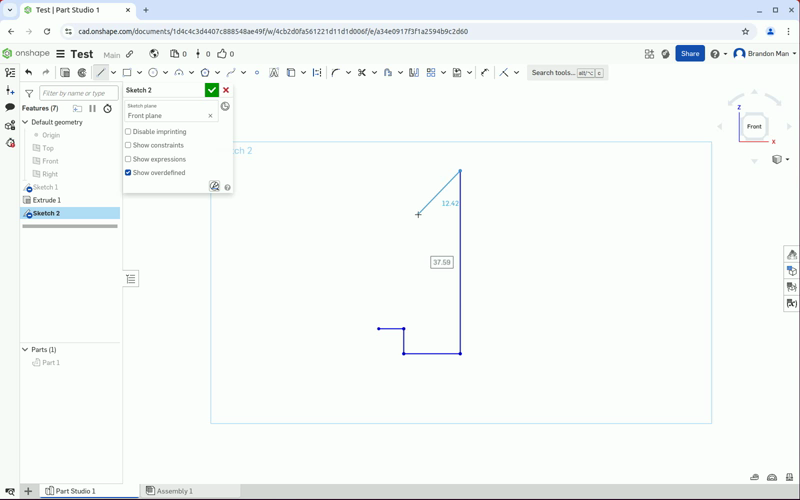
key_up(shift)
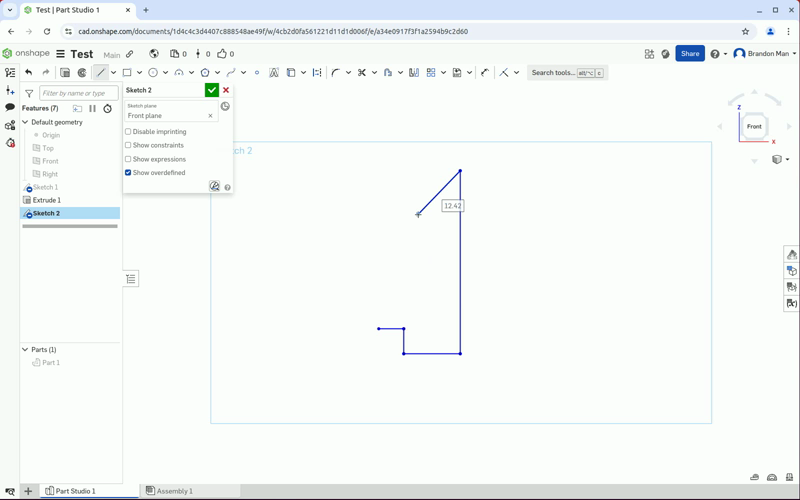
key_down(shift)
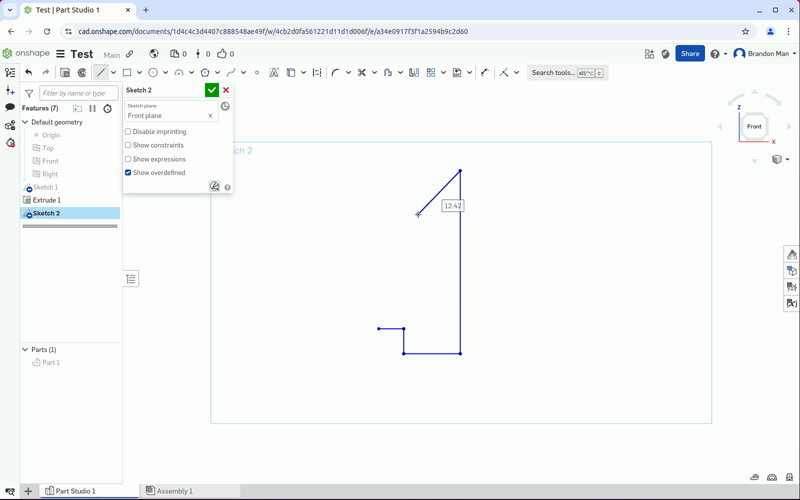
mouse_move(448, 214)
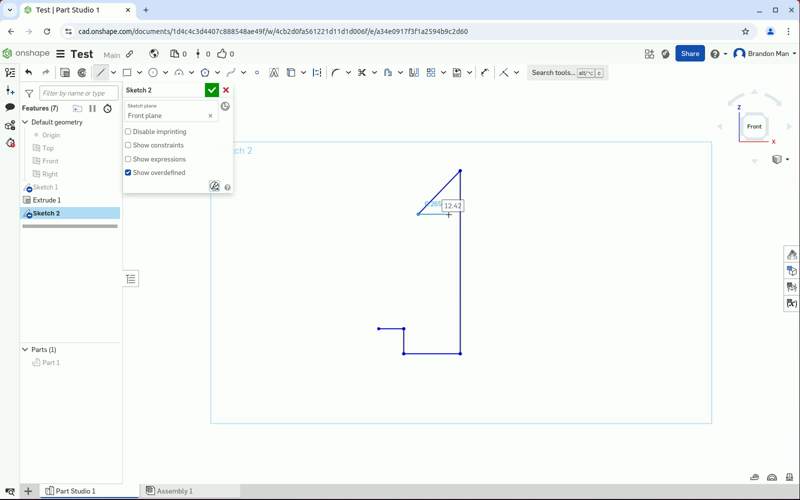
mouse_move(418, 245)
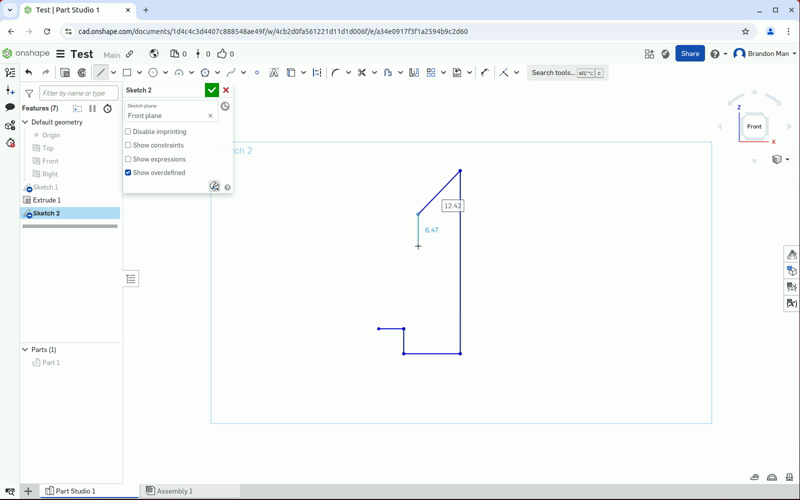
click(418, 245)
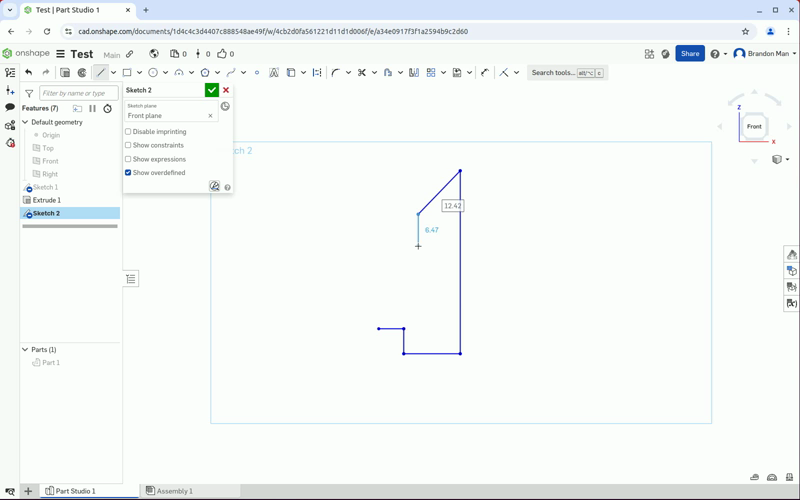
key_up(shift)
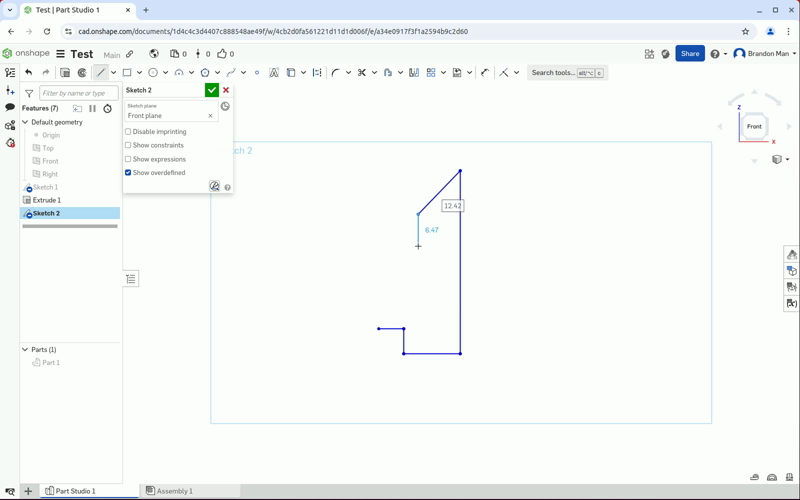
key_down(shift)
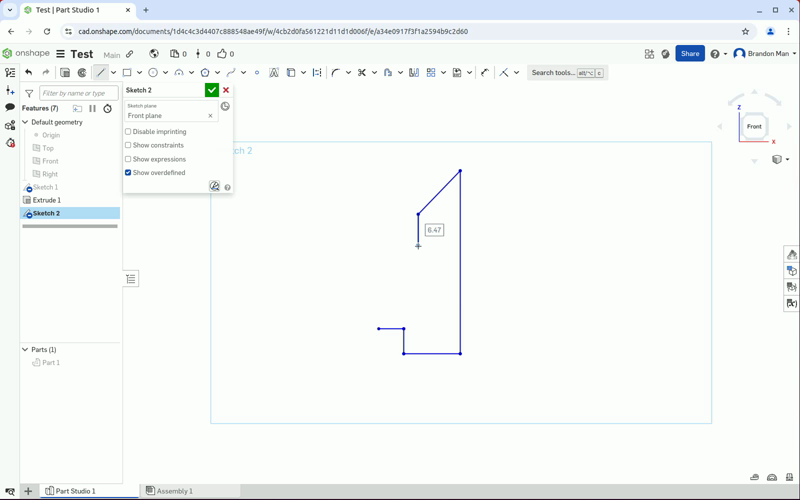
mouse_move(448, 245)
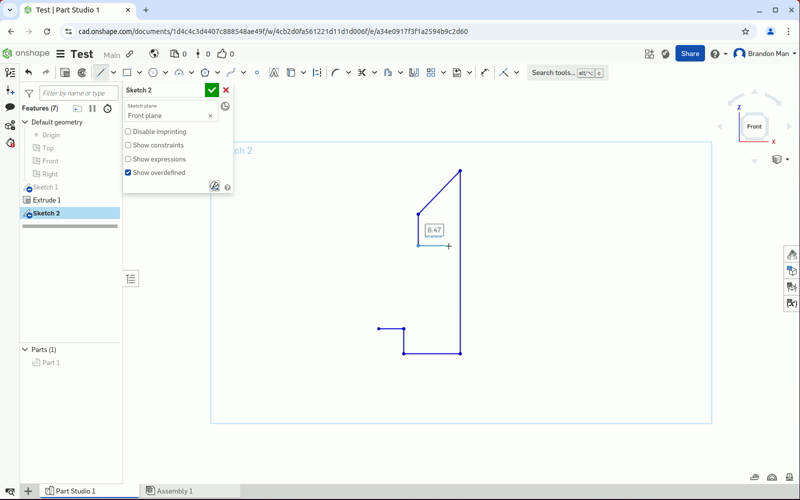
mouse_move(378, 245)
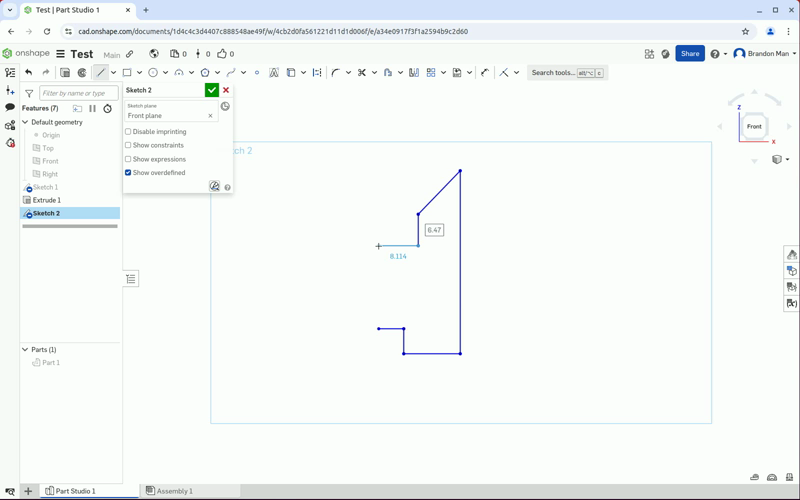
click(378, 245)
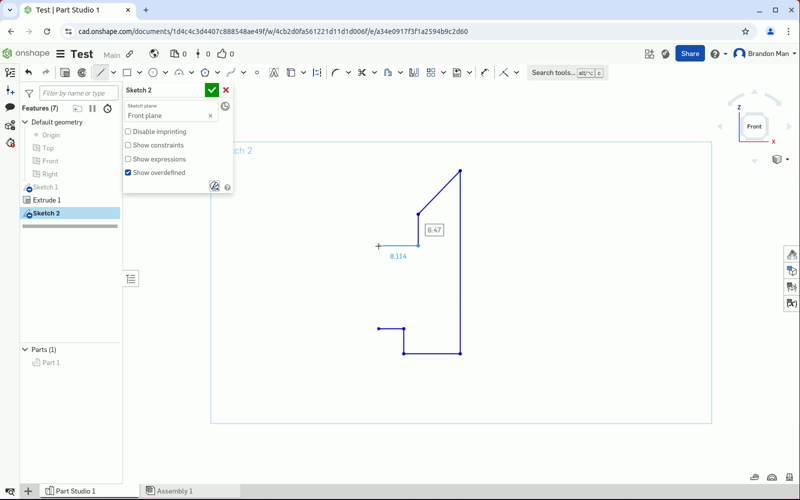
key_up(shift)
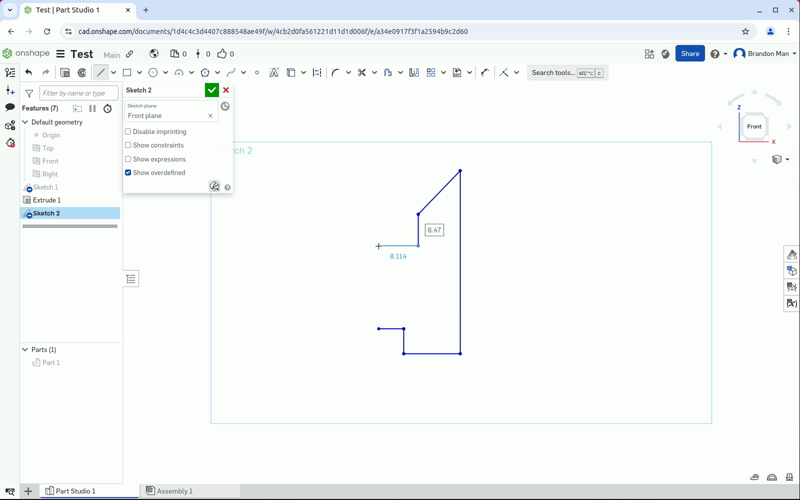
key_down(shift)
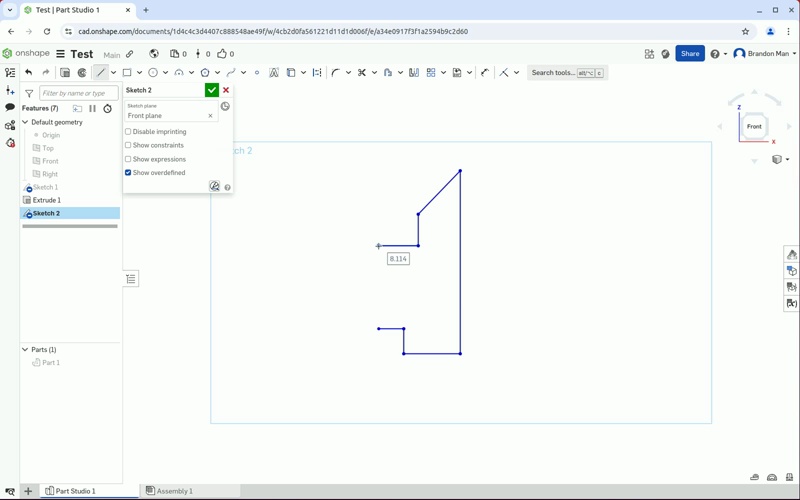
mouse_move(378, 328)
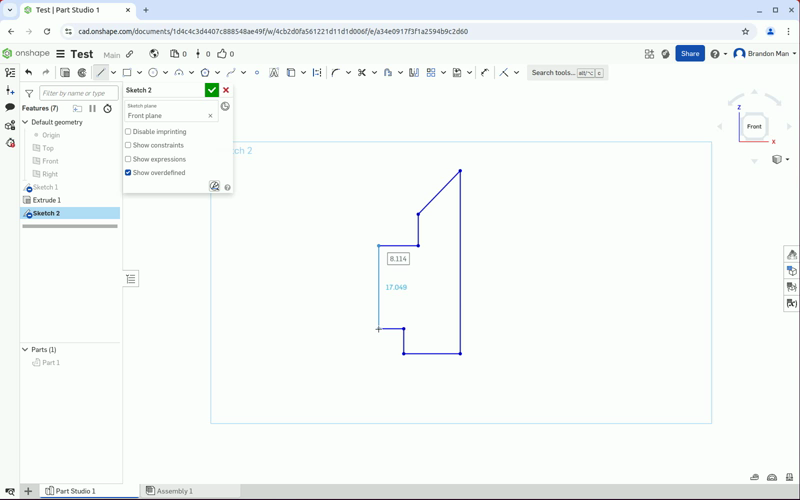
key_up(shift)
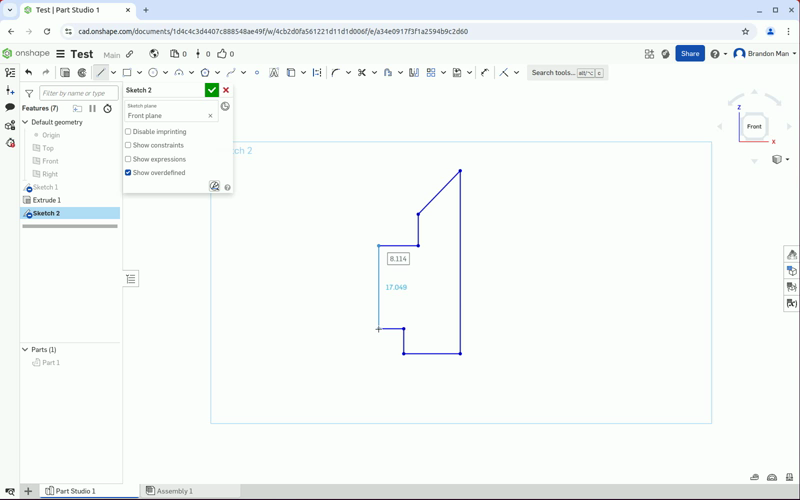
click(378, 328)
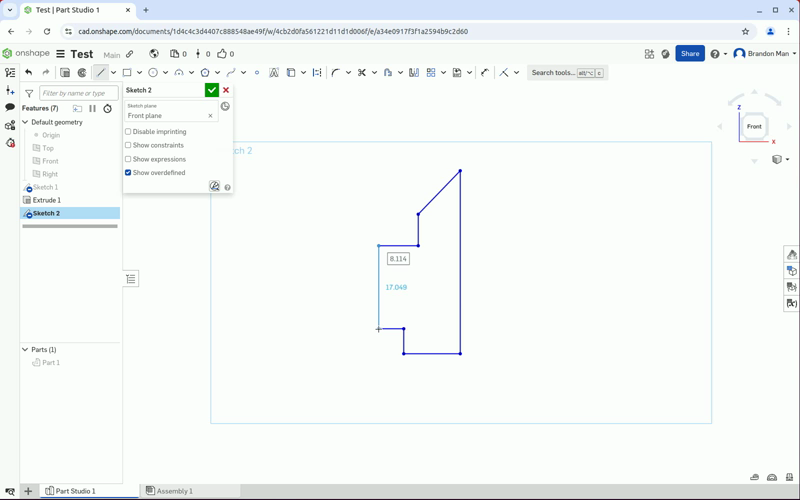
key(esc)
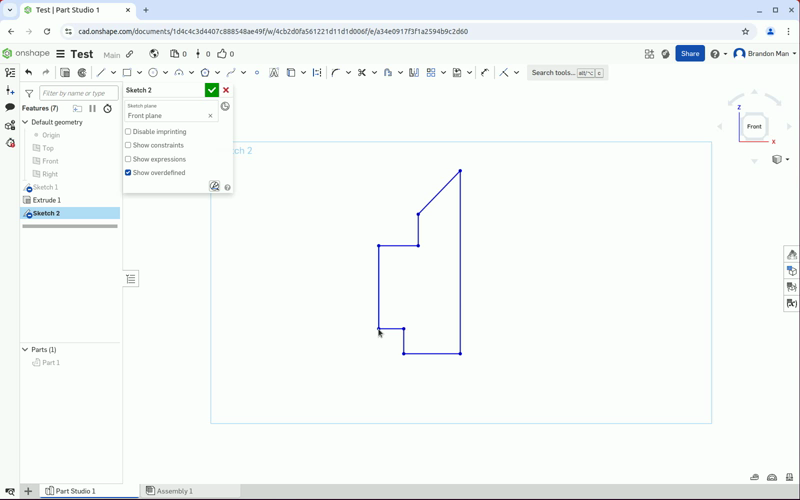
mouse_move(444, 226)
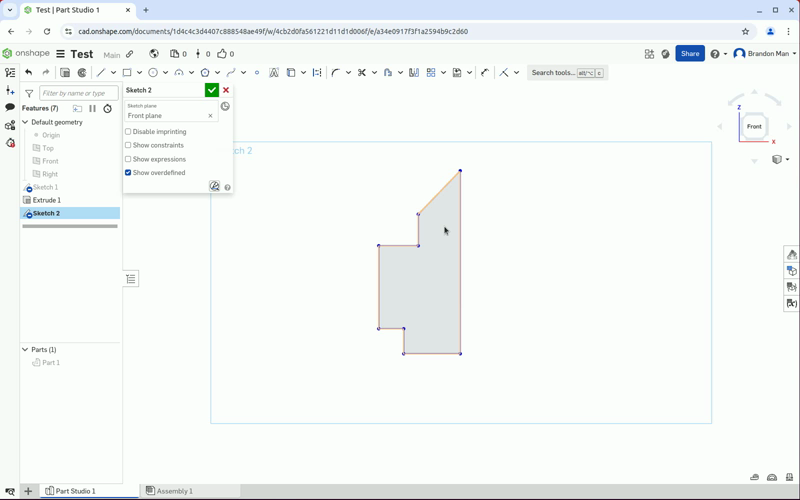
click(444, 226)
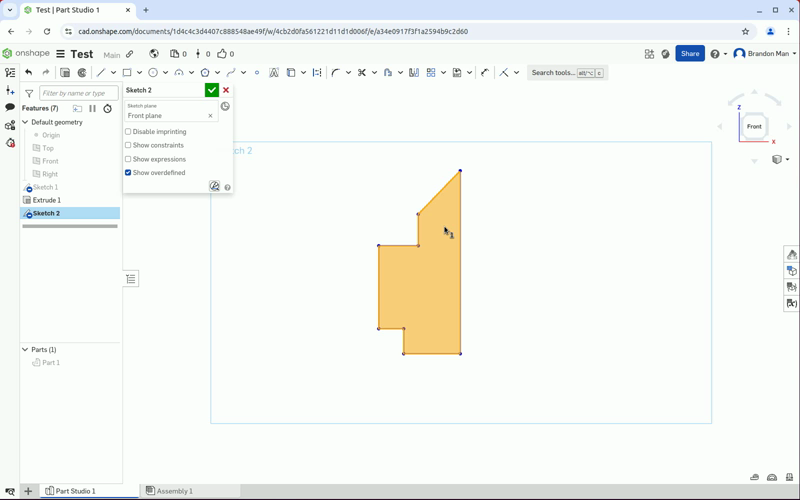
mouse_move(73, 352)
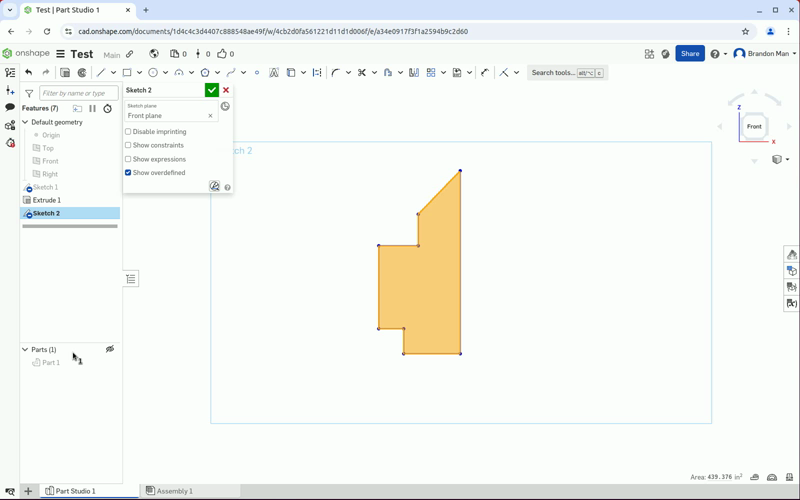
key(shift+y)
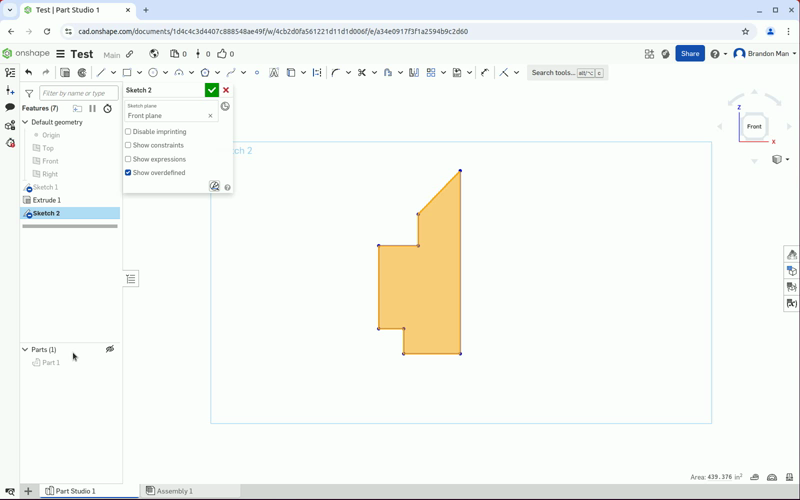
key(shift+e)
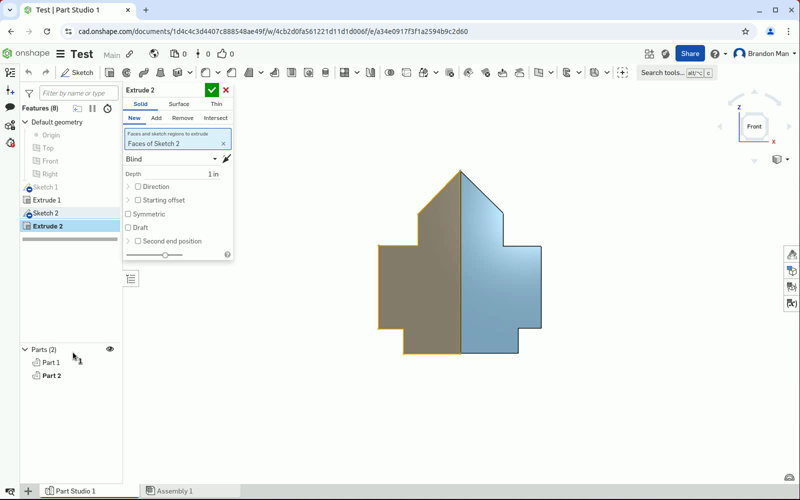
mouse_move(143, 106)
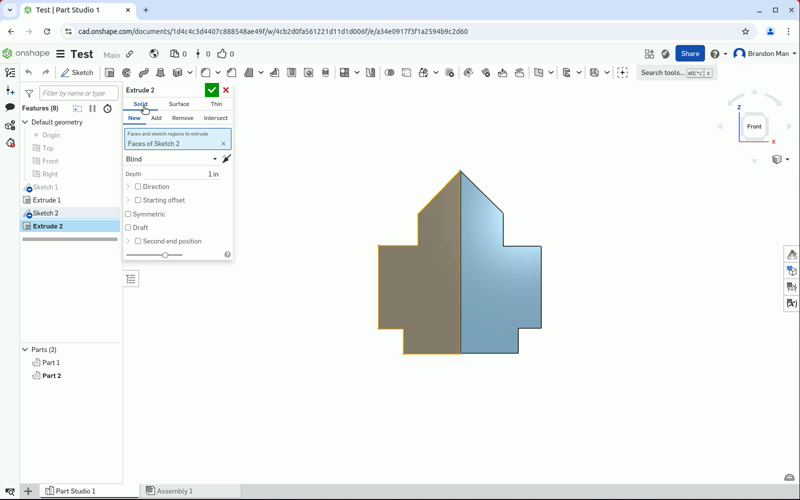
click(143, 106)
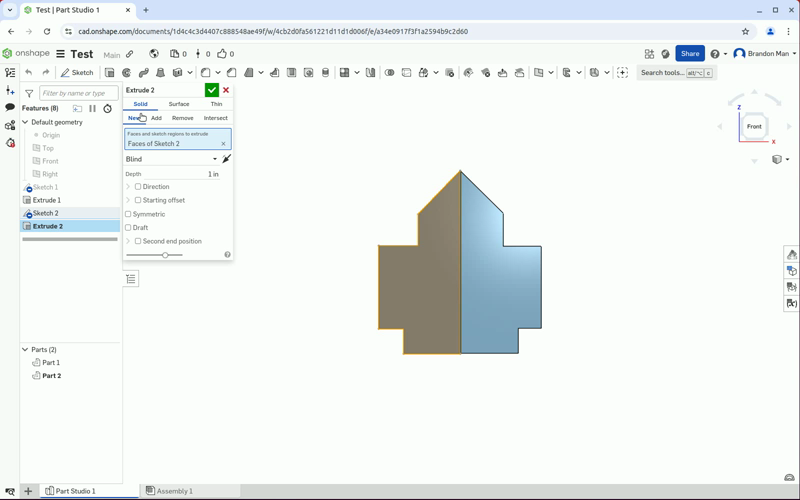
mouse_move(137, 120)
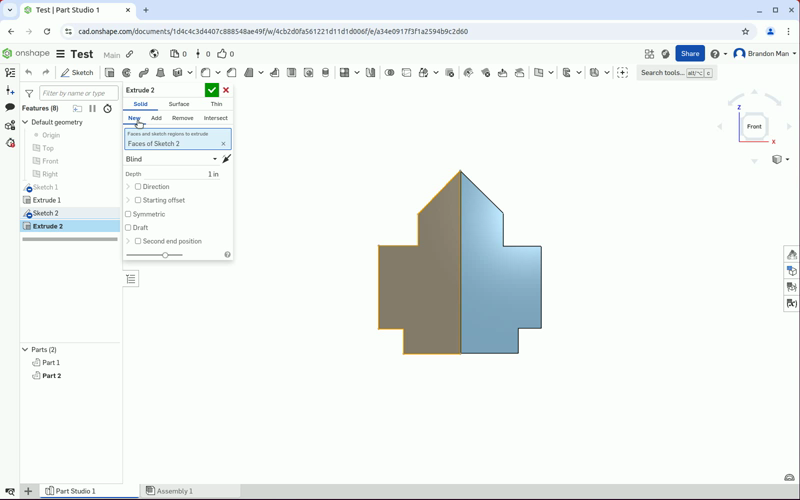
click(137, 120)
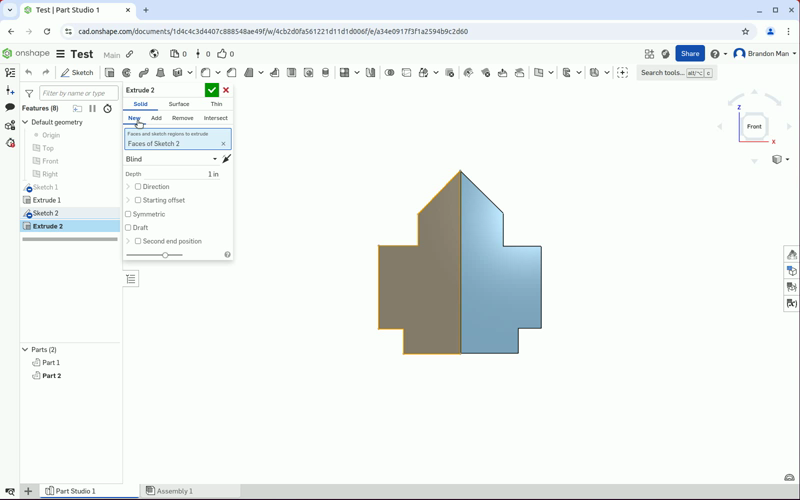
key(tab, 4)
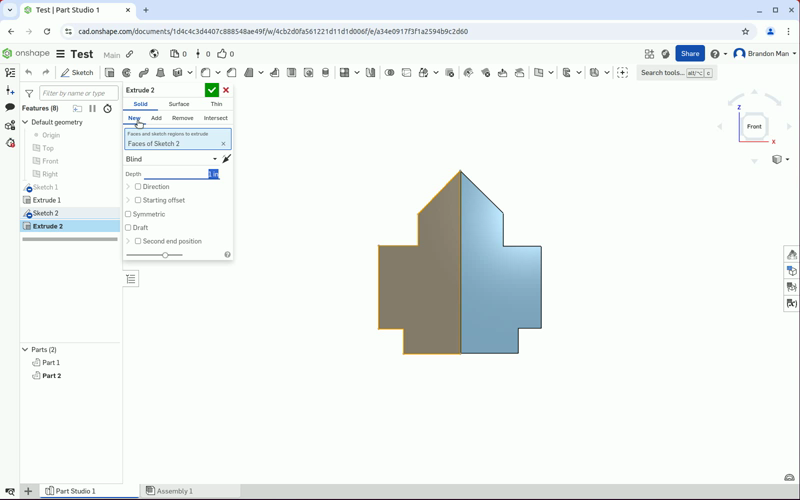
text(10.11)
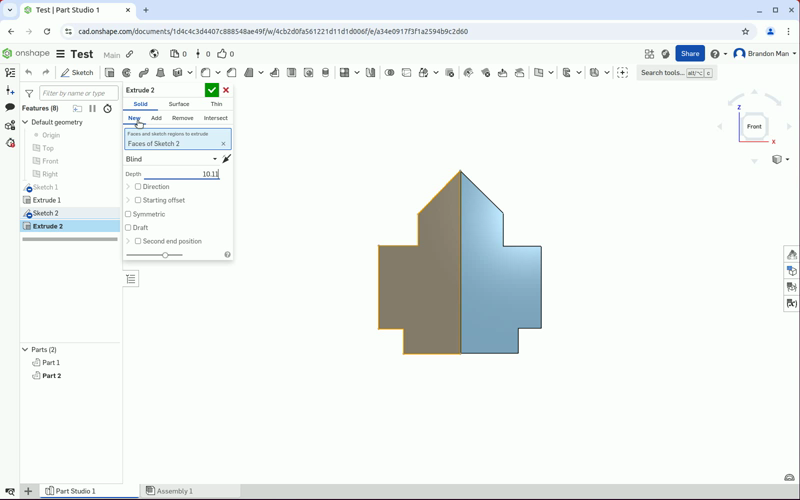
key(enter)
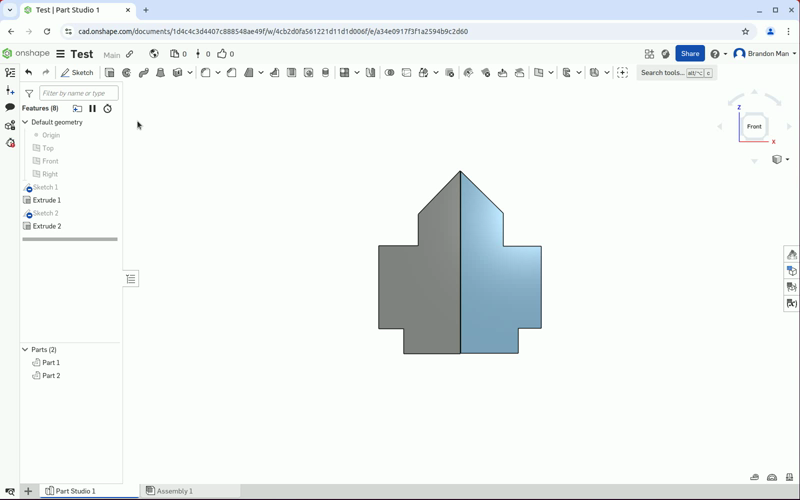
key(shift+h)
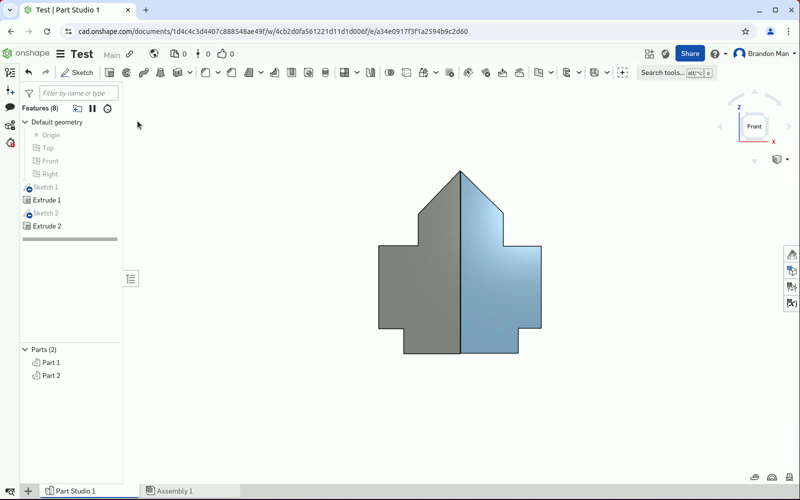
key(shift+h)
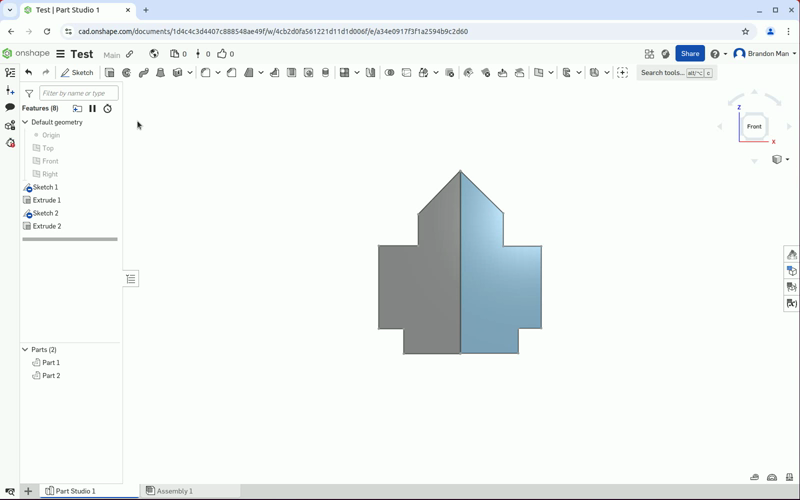
key(shift+7)
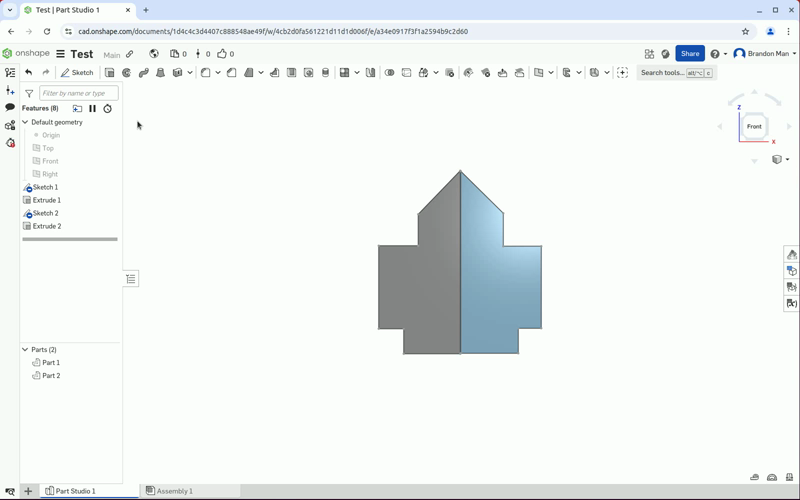
key(left, 2)
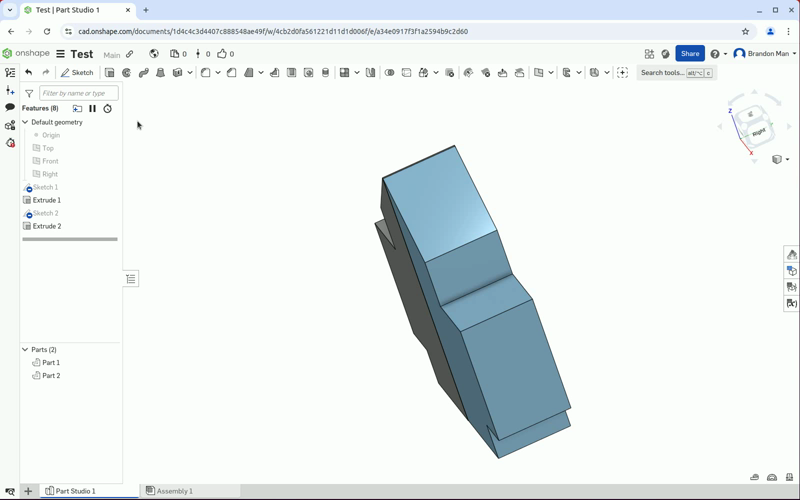
key(down, 2)
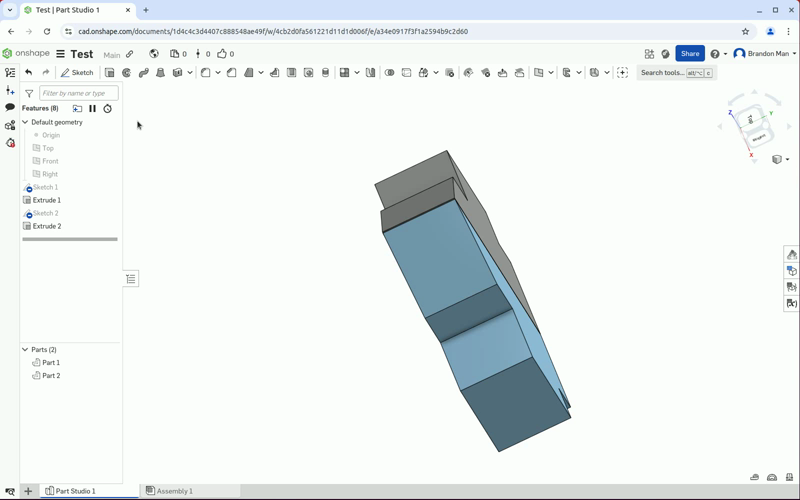
key(up, 2)
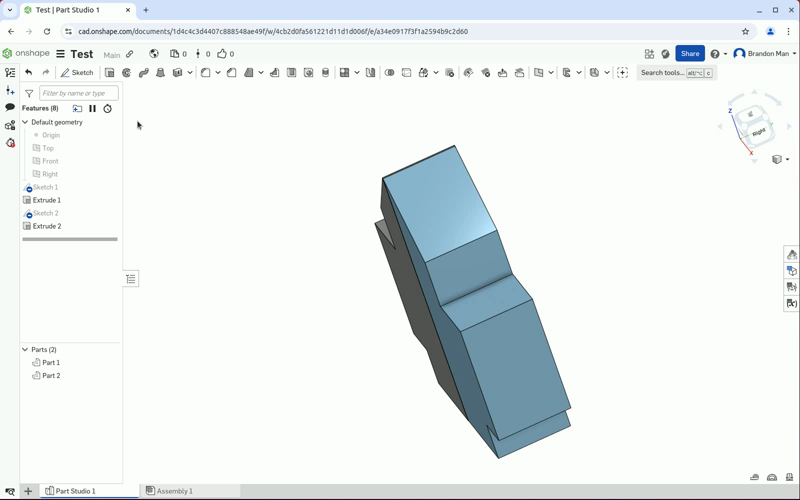
key(right, 2)
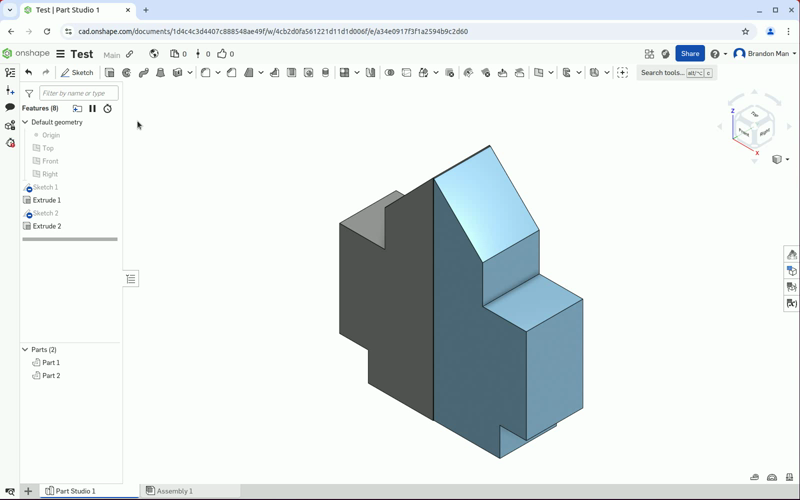
mouse_move(73, 189)
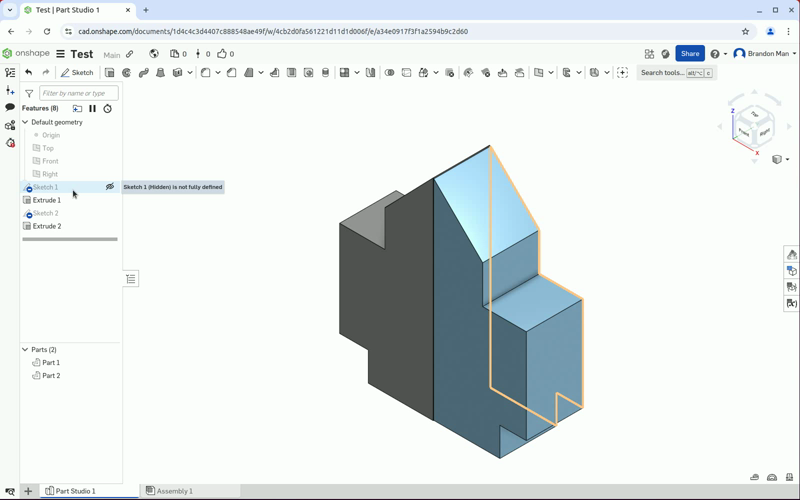
click(73, 189)